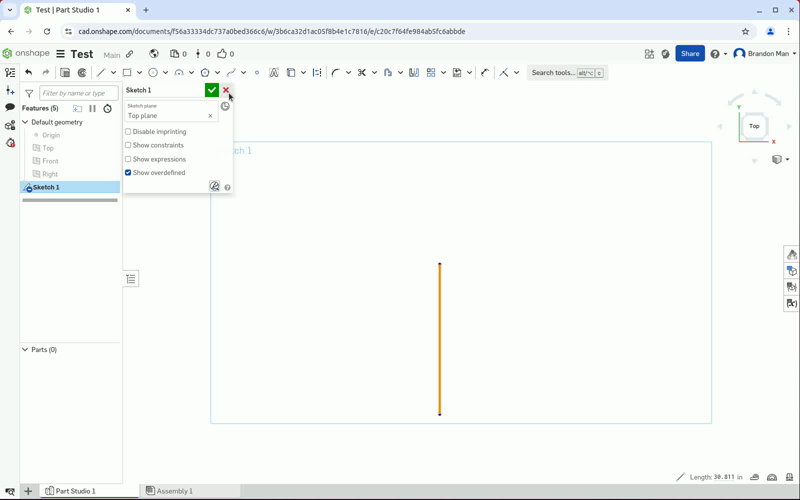
key(shift+h)
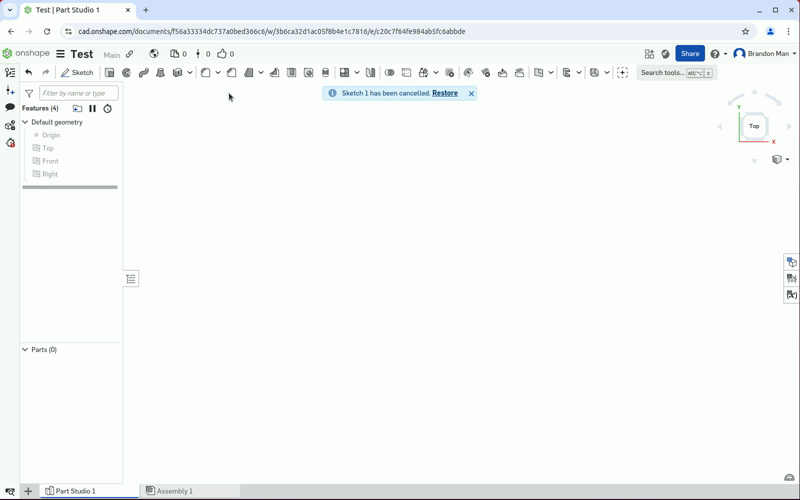
mouse_move(73, 352)
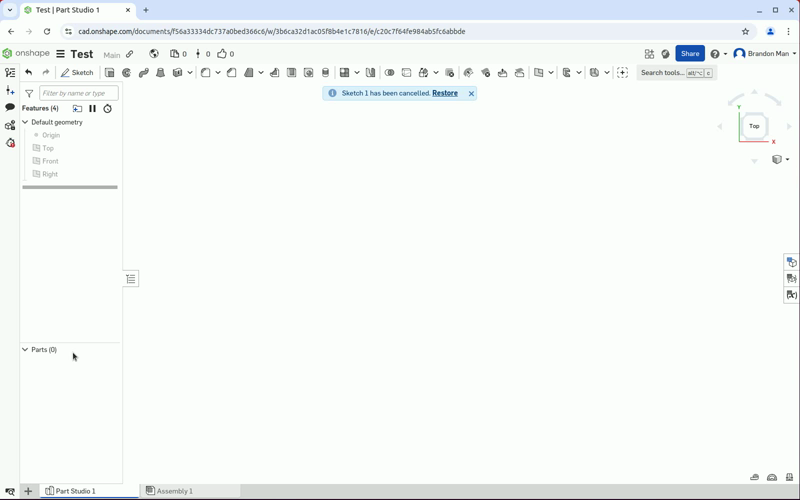
key(y)
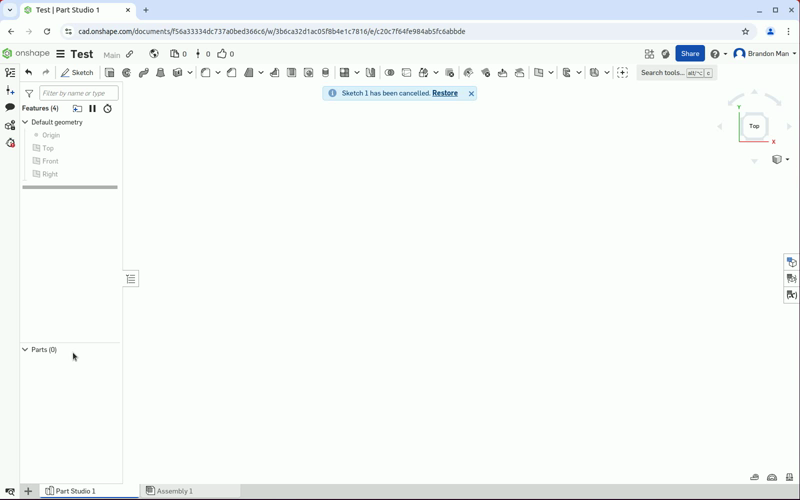
key(shift+p)
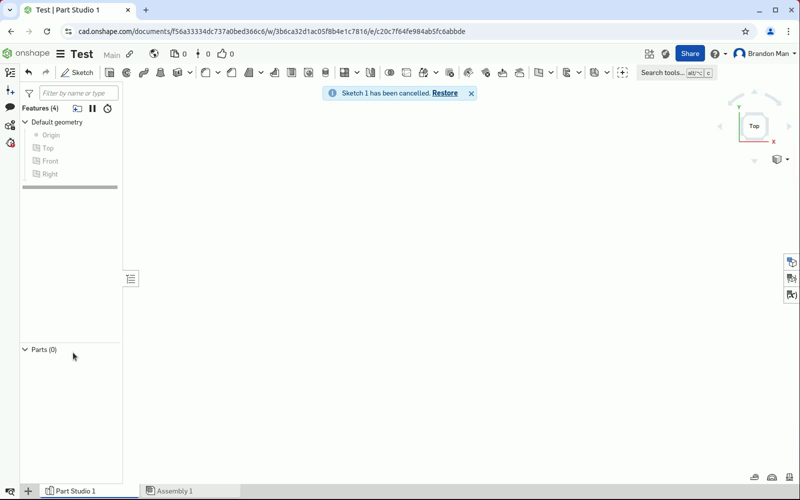
key(space)
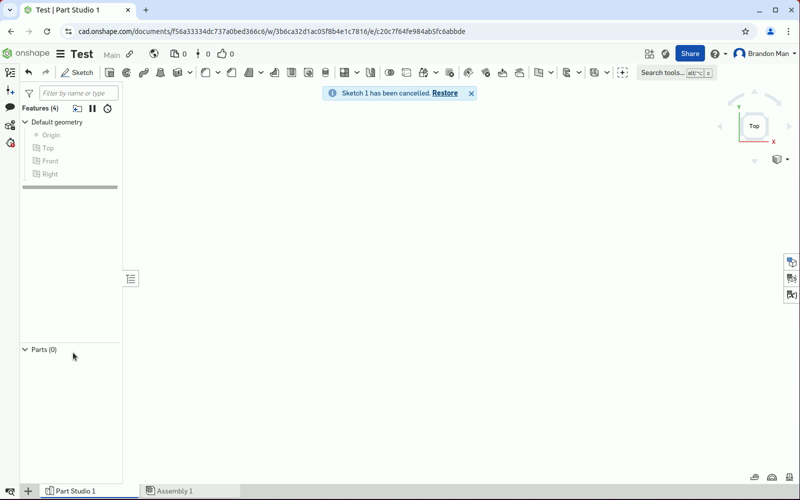
key_down(shift)
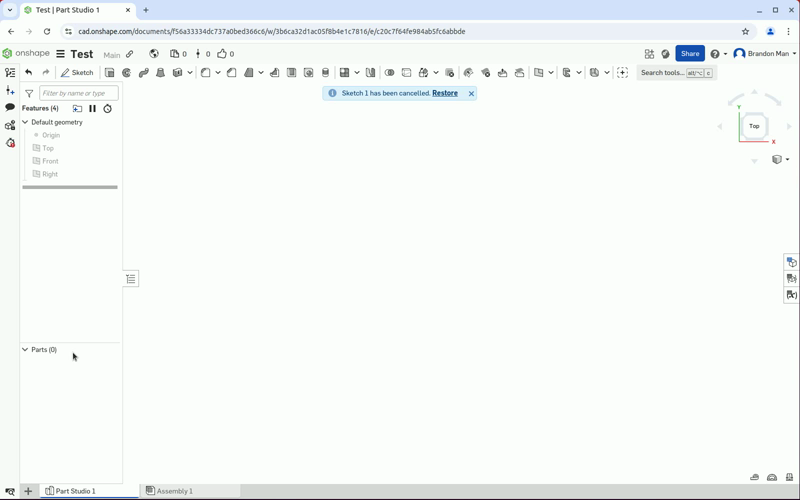
key(up)
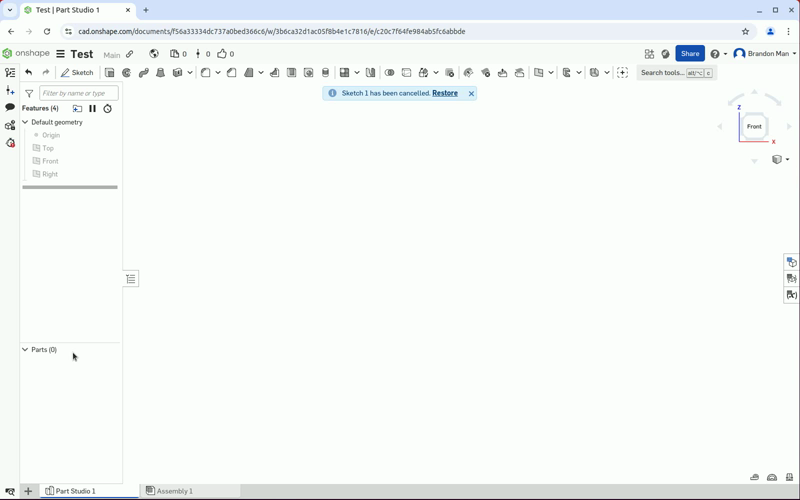
key_up(shift)
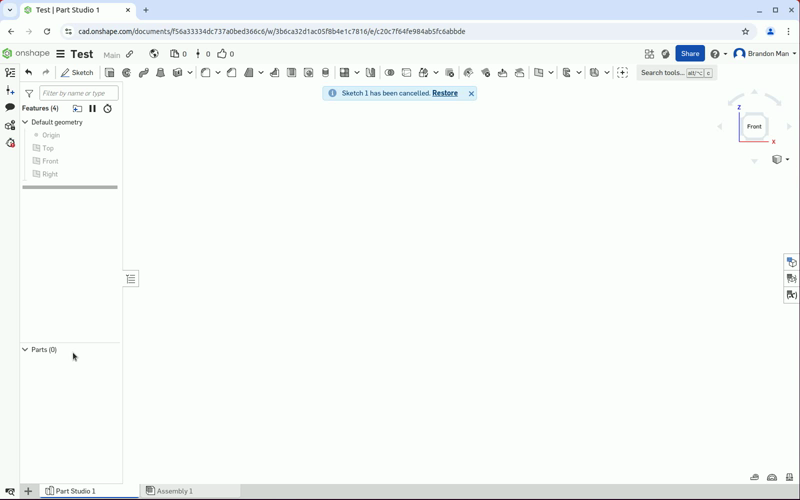
mouse_move(73, 352)
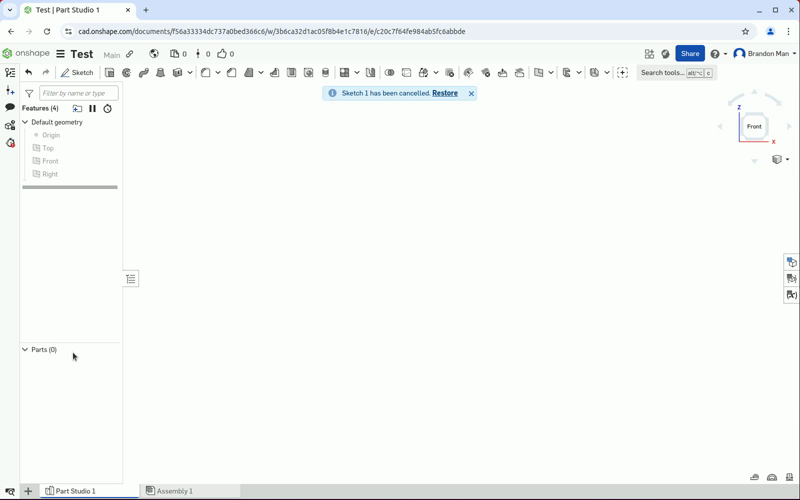
key(shift+y)
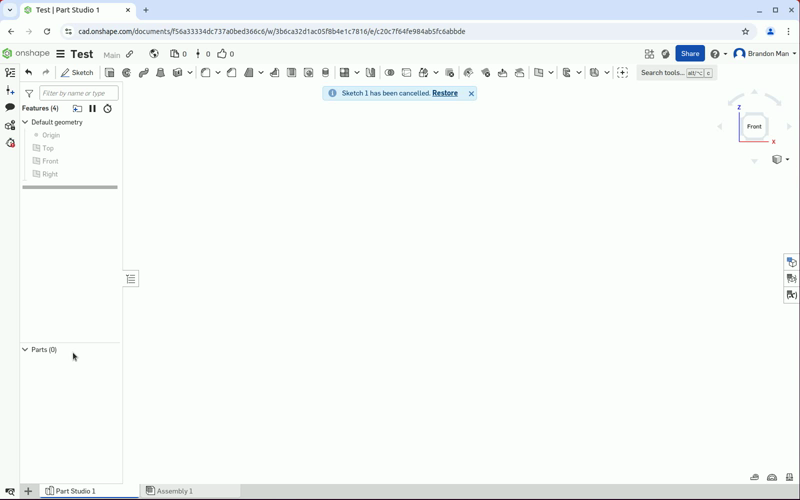
key(shift+s)
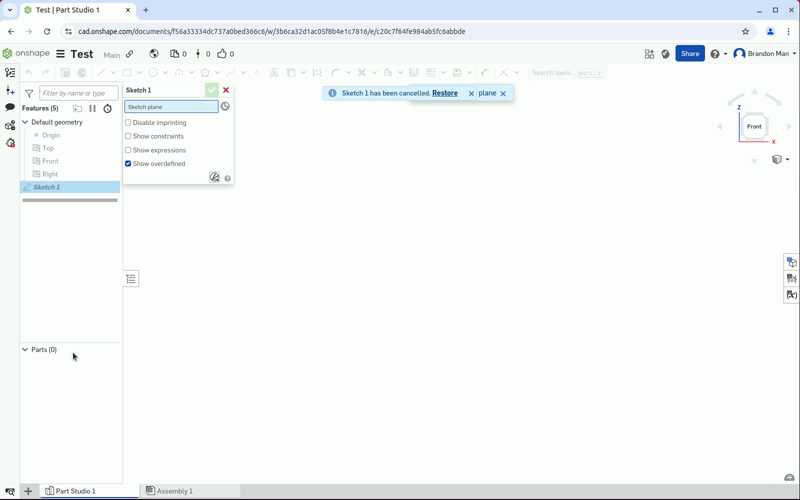
mouse_move(73, 163)
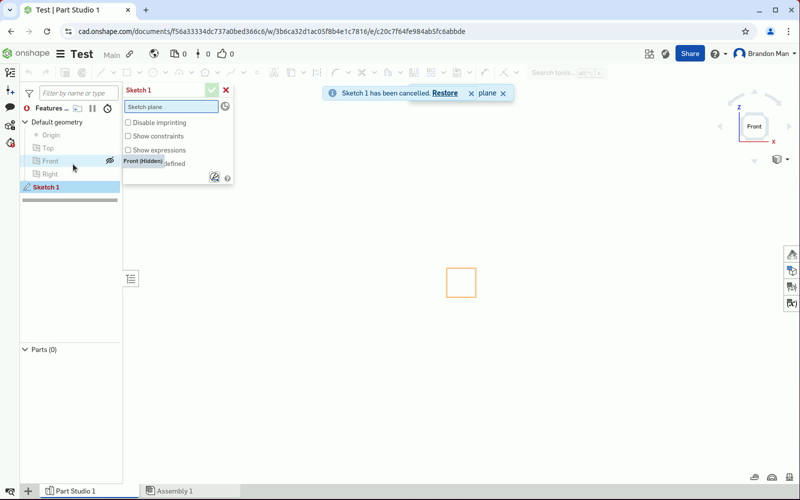
click(73, 163)
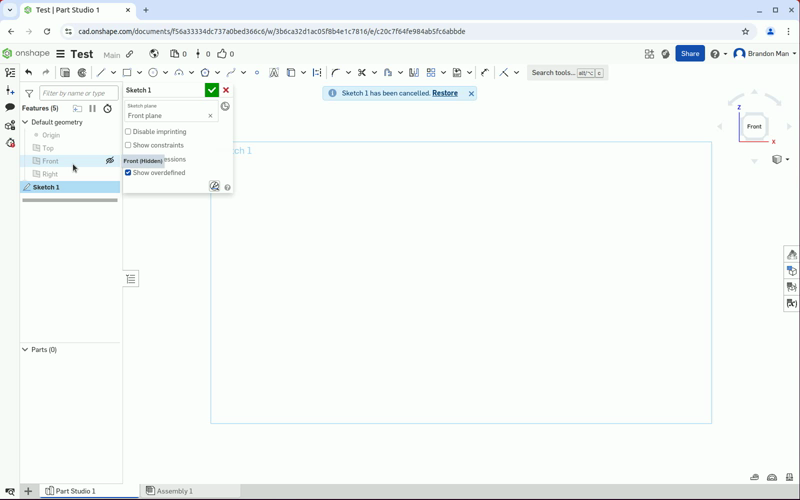
mouse_move(73, 352)
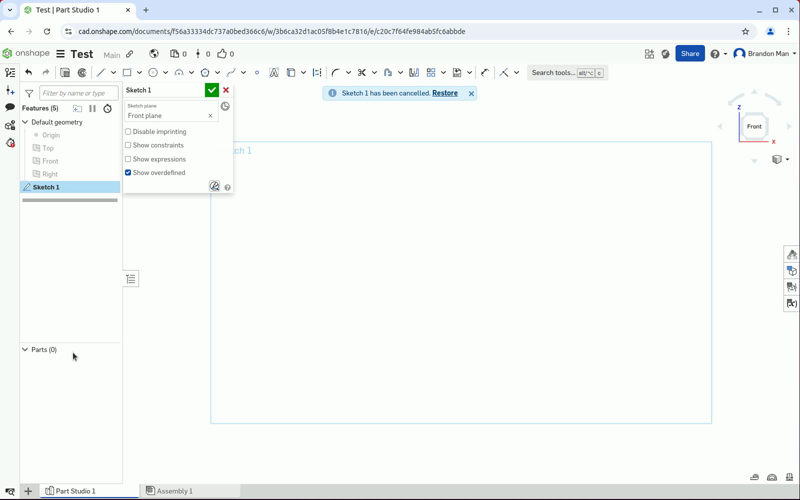
key(y)
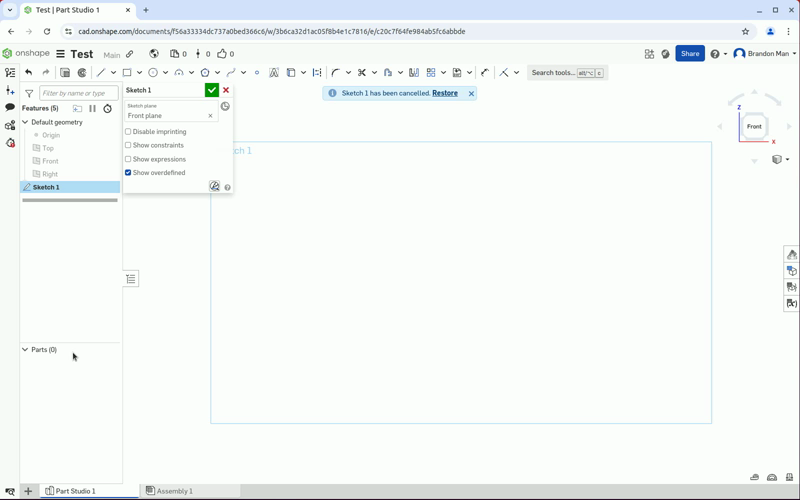
key(l)
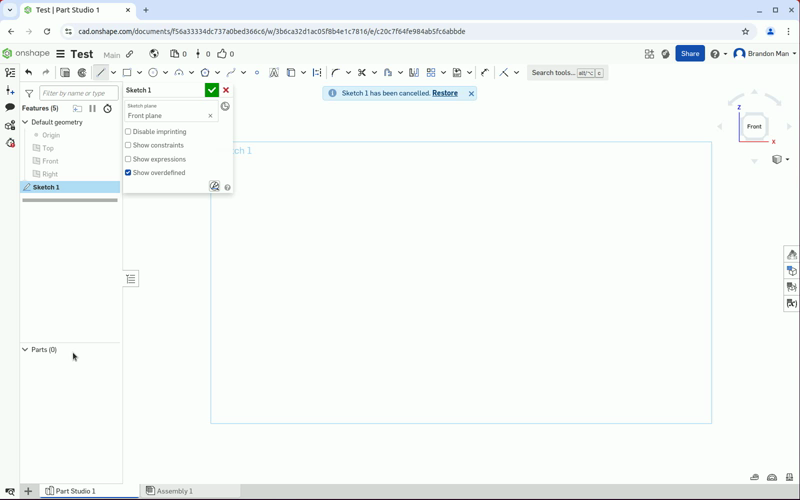
key_down(shift)
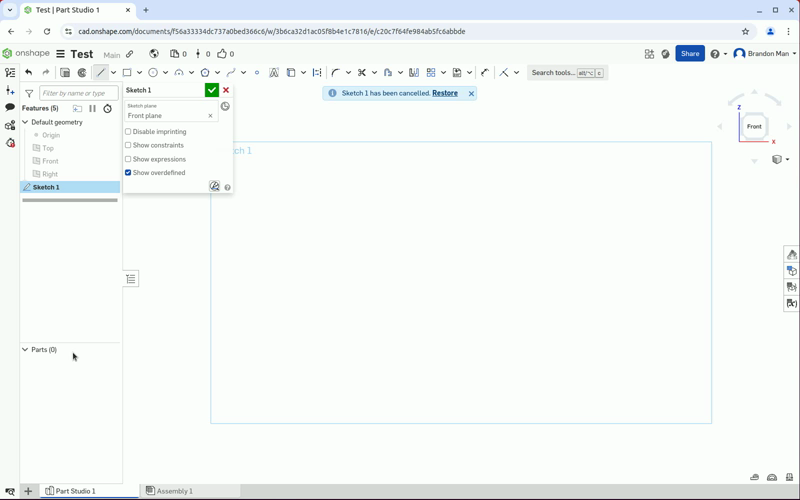
mouse_move(404, 316)
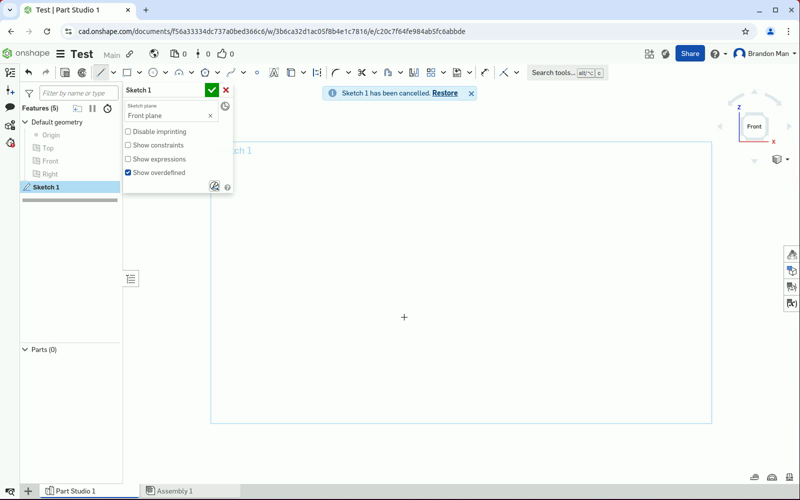
click(404, 316)
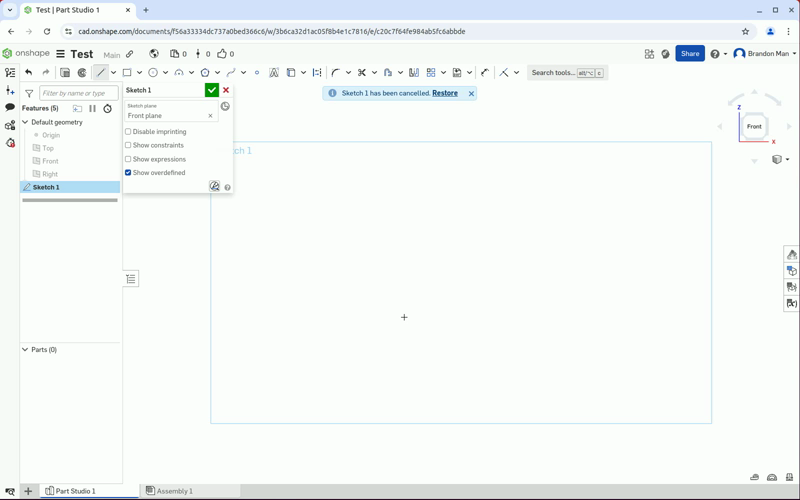
key_up(shift)
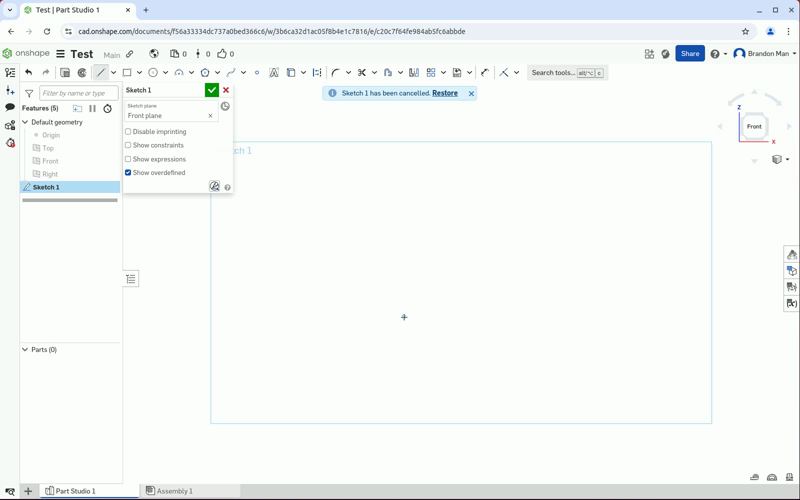
key_down(shift)
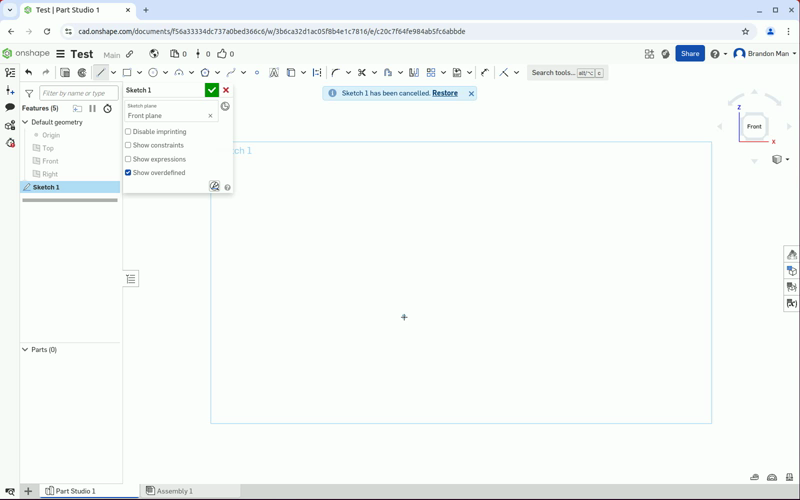
mouse_move(516, 317)
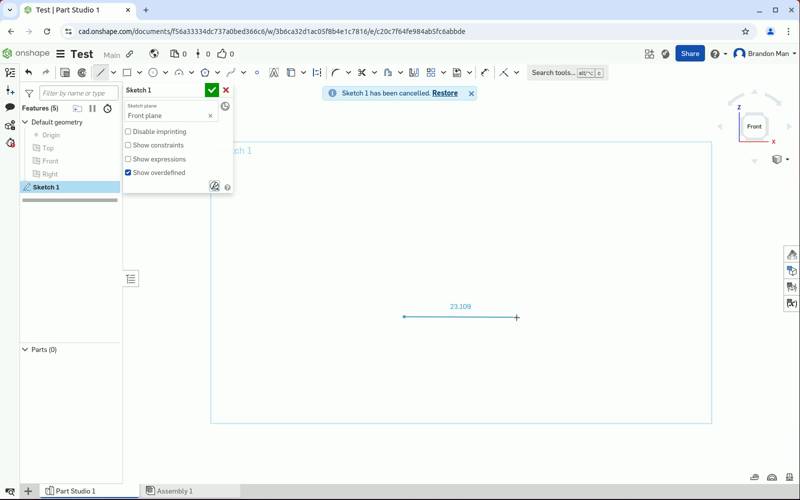
click(516, 317)
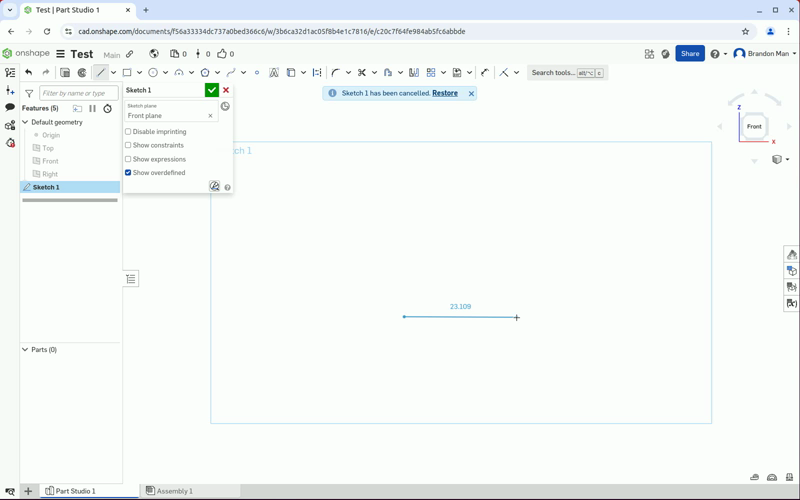
key_up(shift)
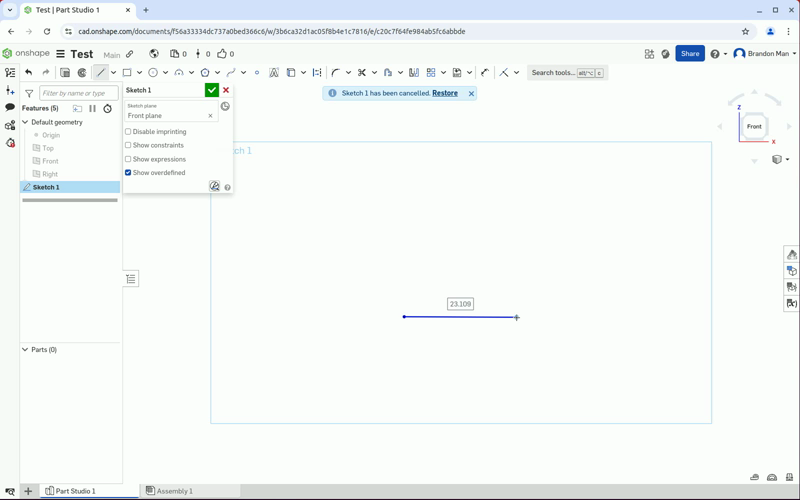
key_down(shift)
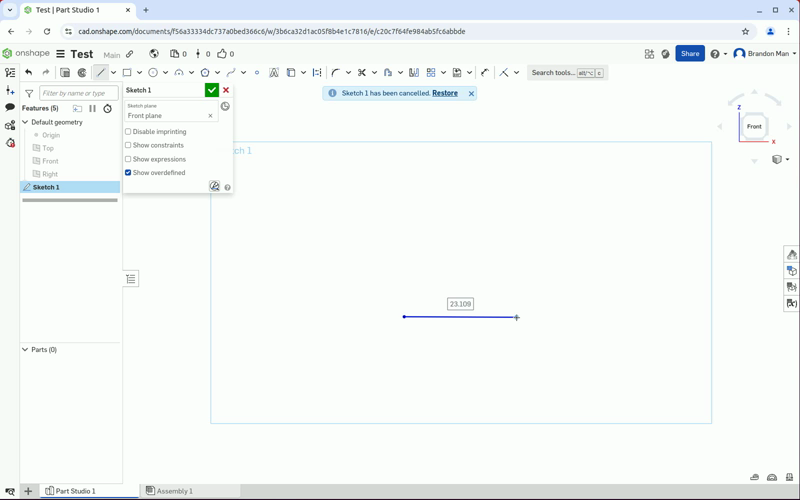
mouse_move(516, 249)
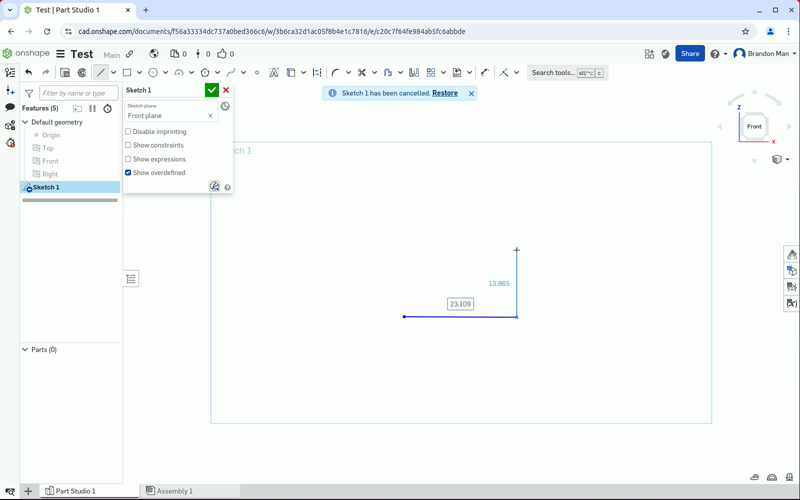
click(516, 249)
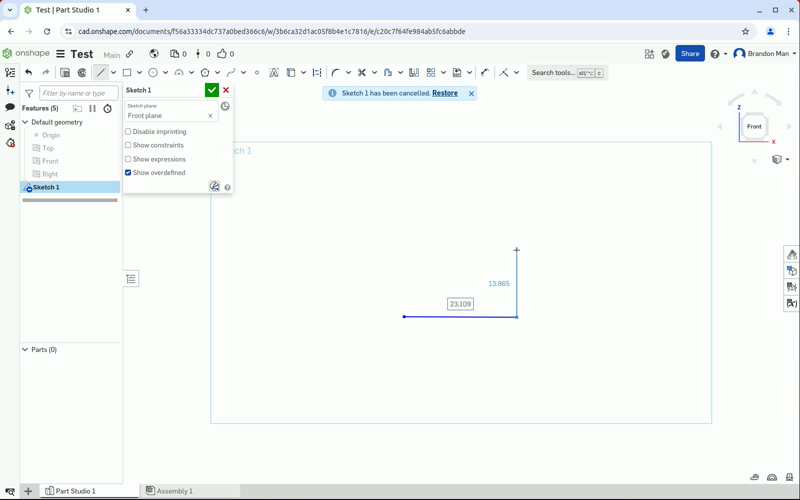
key_up(shift)
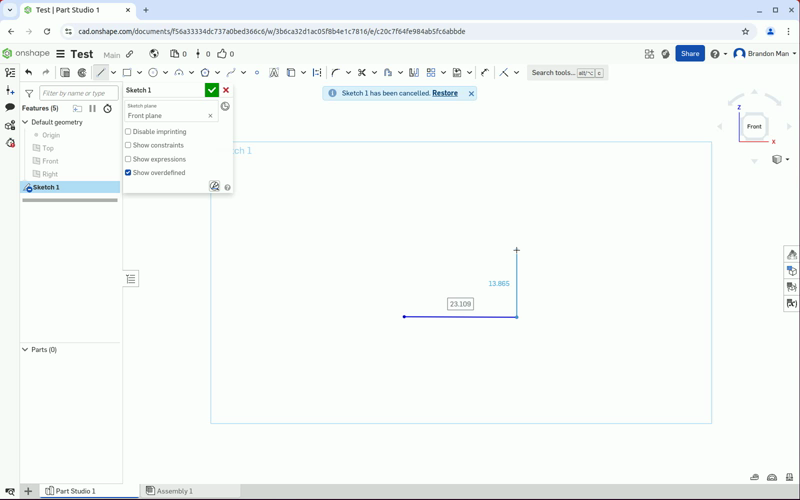
key_down(shift)
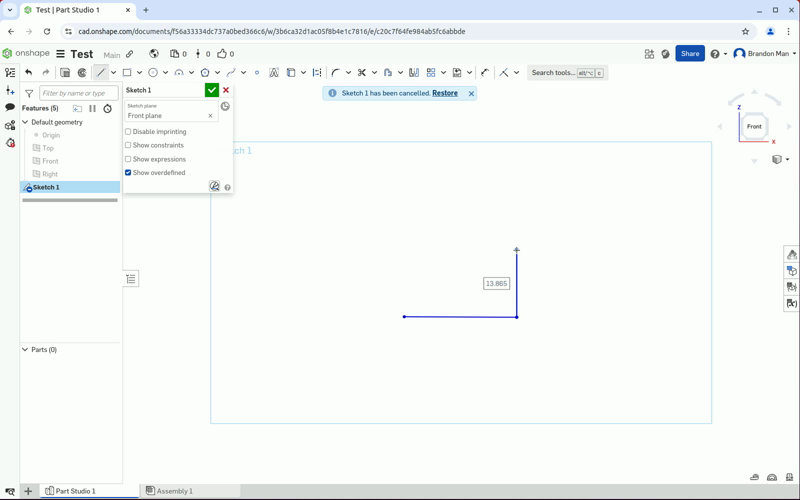
mouse_move(404, 249)
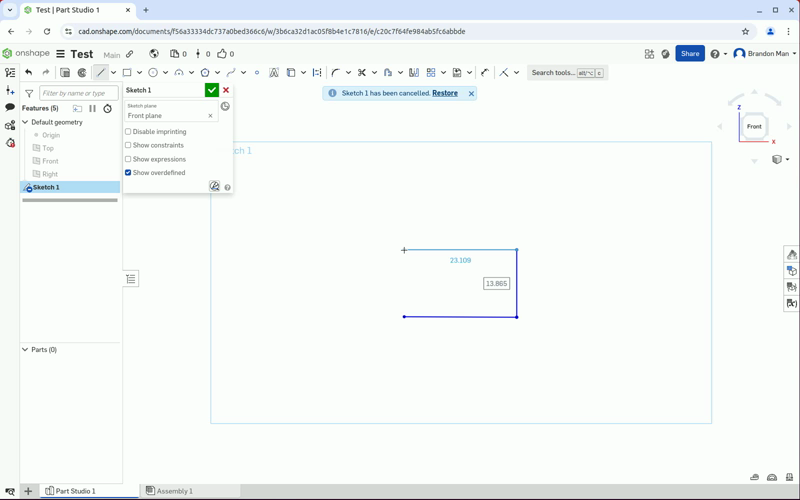
click(404, 249)
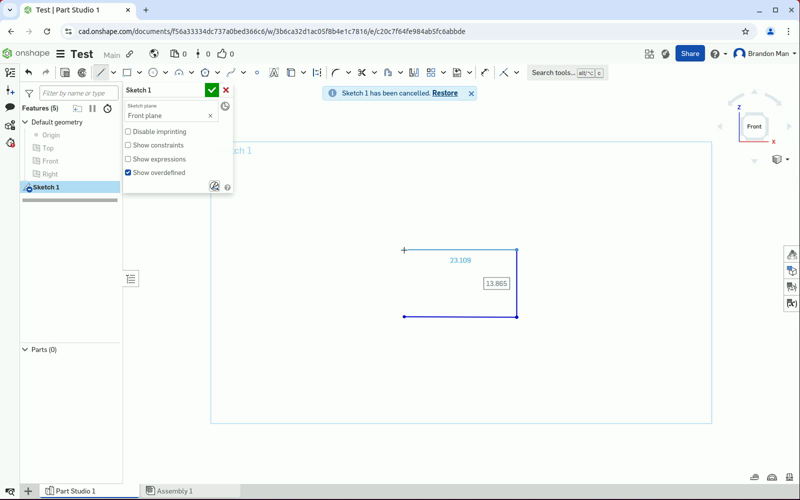
key_up(shift)
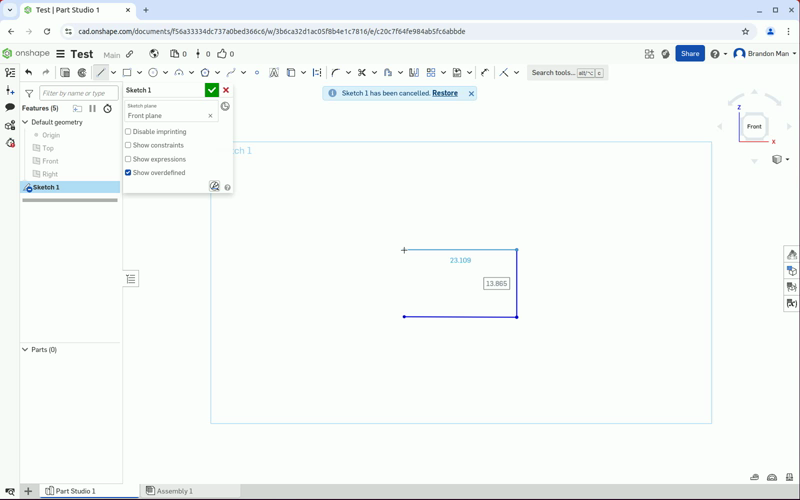
key_down(shift)
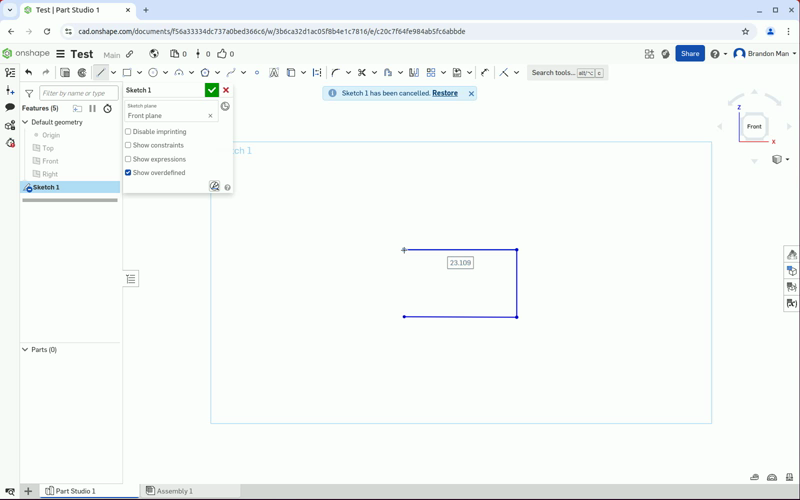
mouse_move(404, 316)
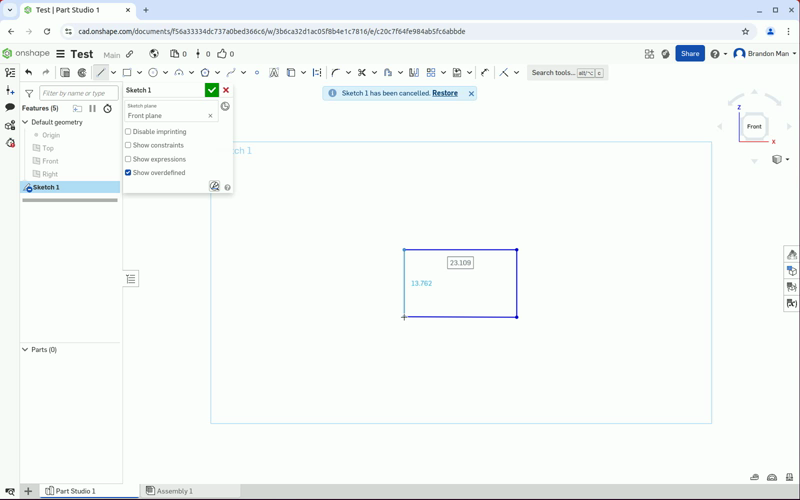
key_up(shift)
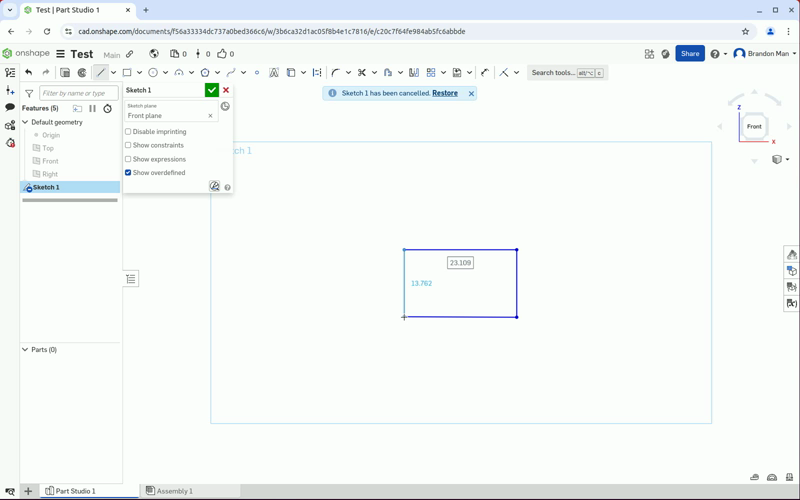
click(404, 316)
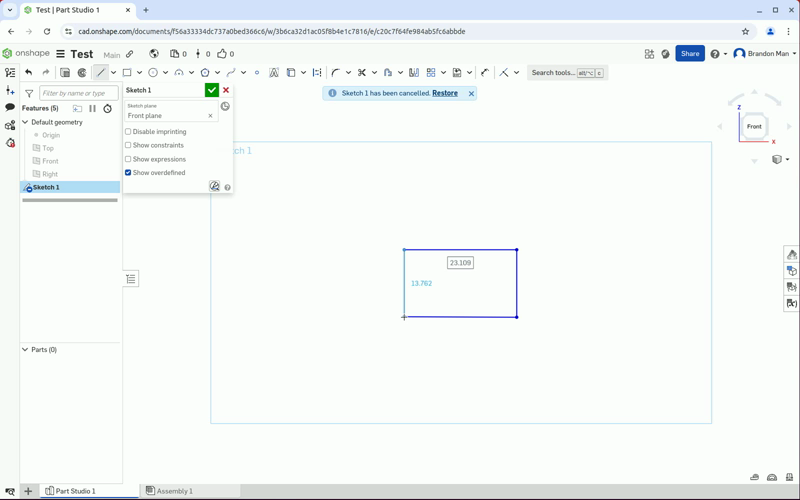
key(esc)
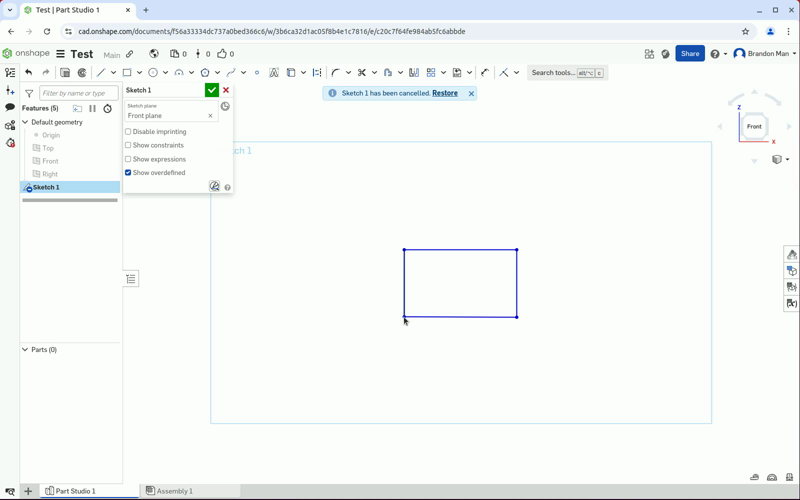
mouse_move(482, 289)
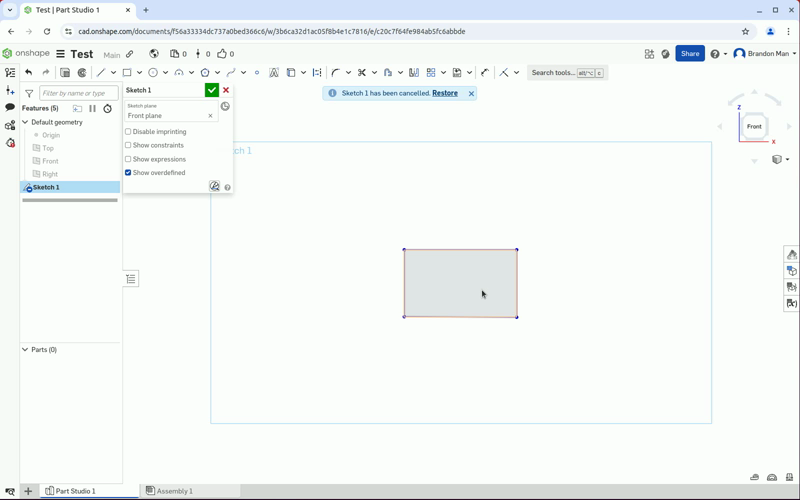
click(482, 289)
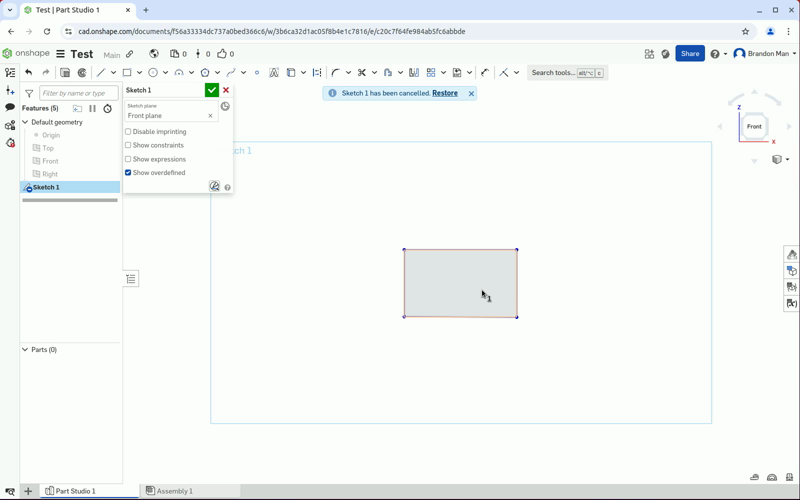
mouse_move(73, 352)
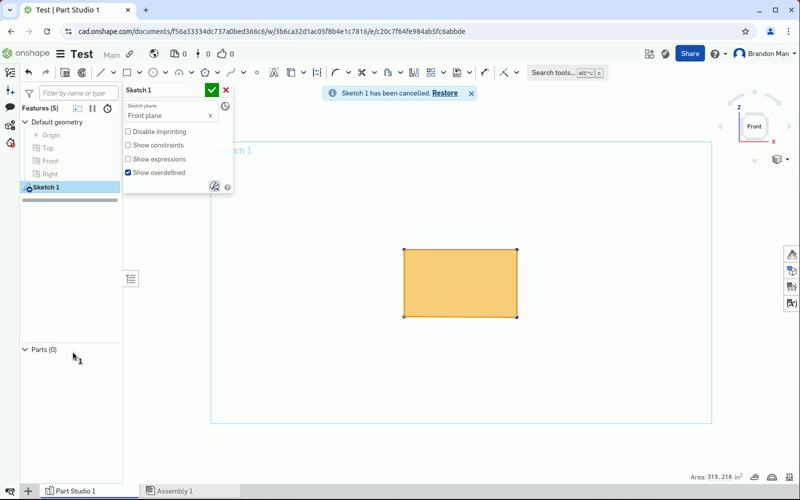
key(shift+y)
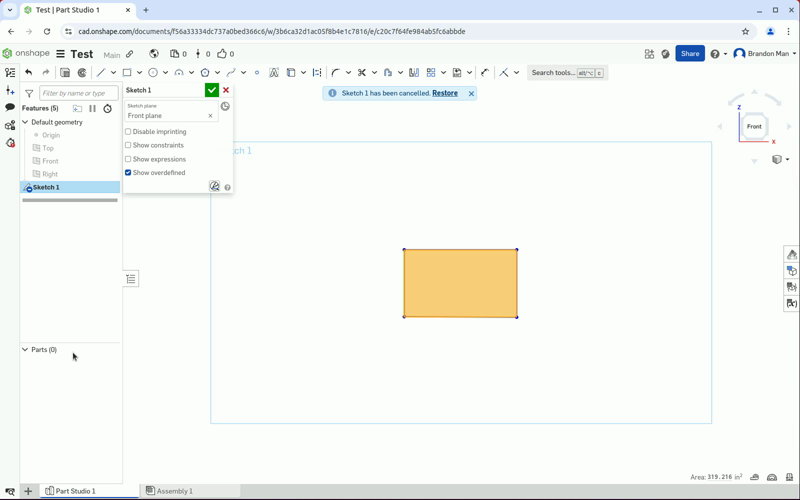
key(shift+e)
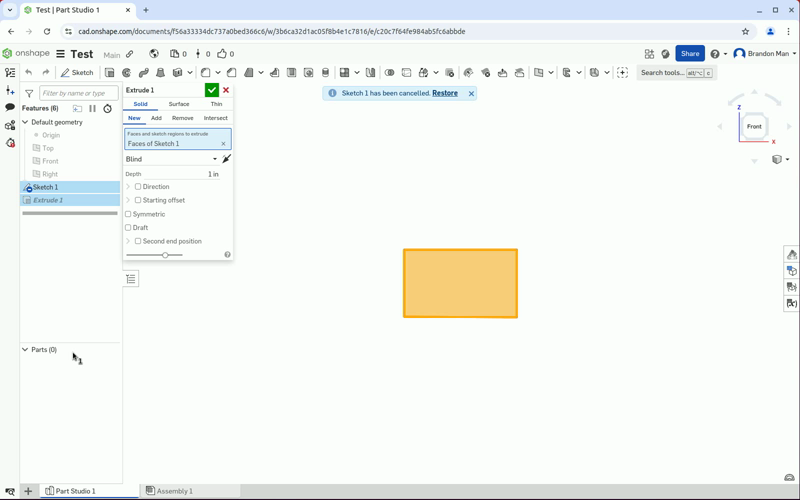
mouse_move(143, 106)
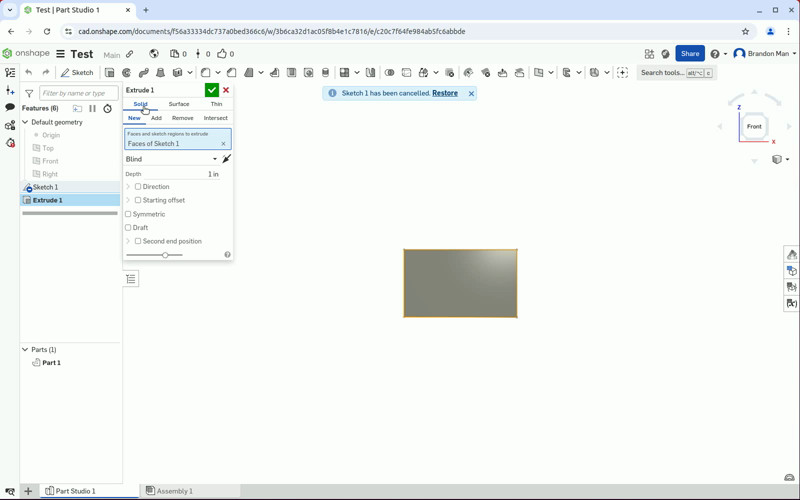
click(143, 106)
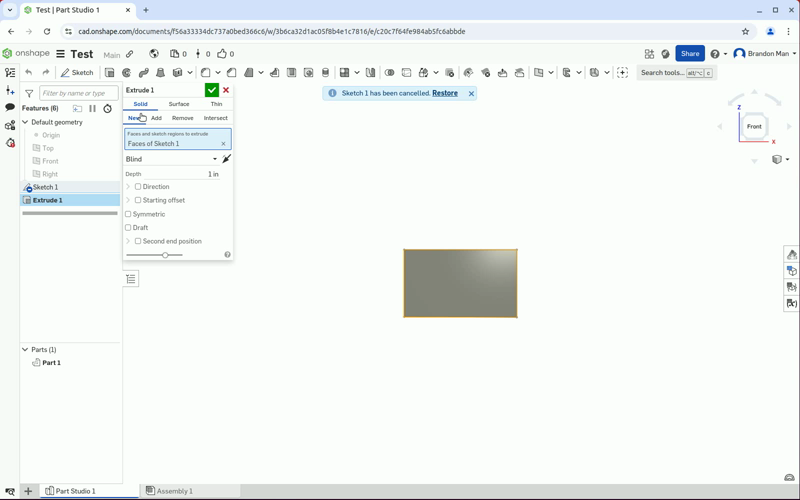
mouse_move(137, 120)
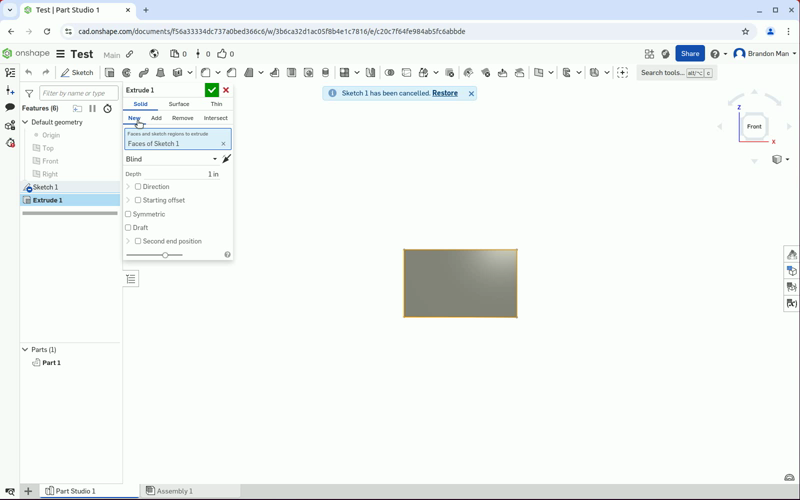
click(137, 120)
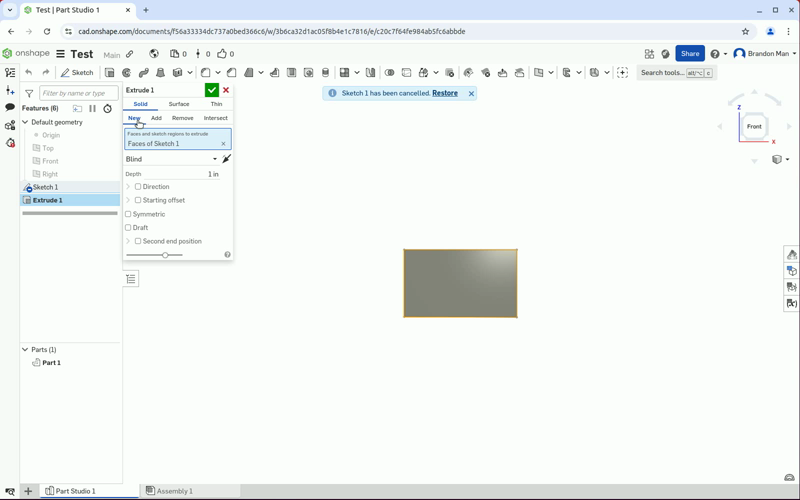
key(tab, 4)
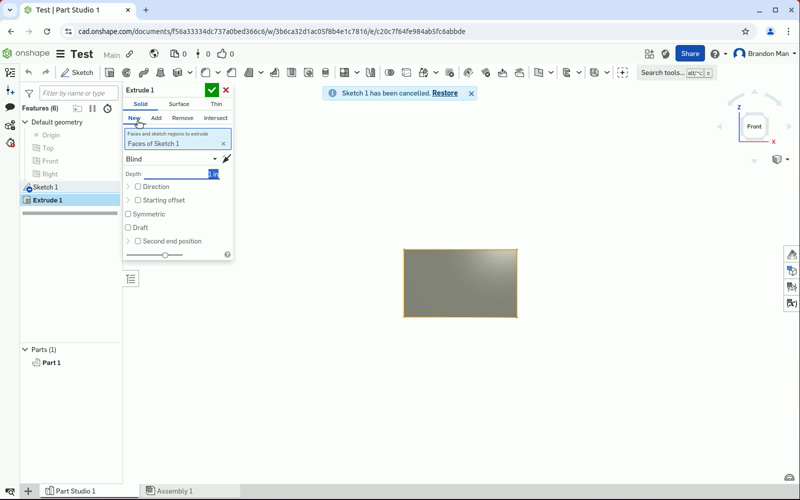
text(-4.574)
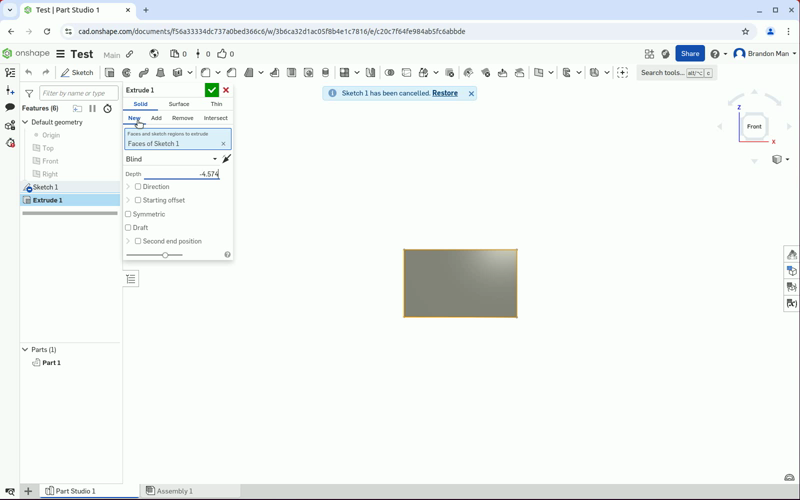
key(enter)
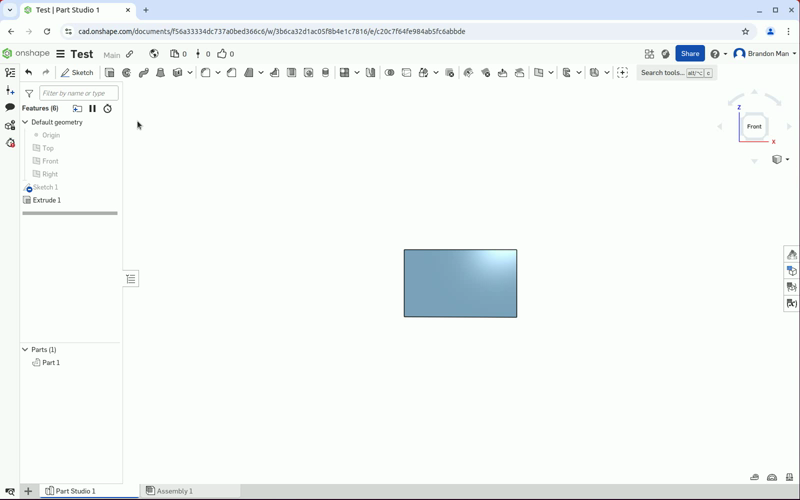
key(shift+h)
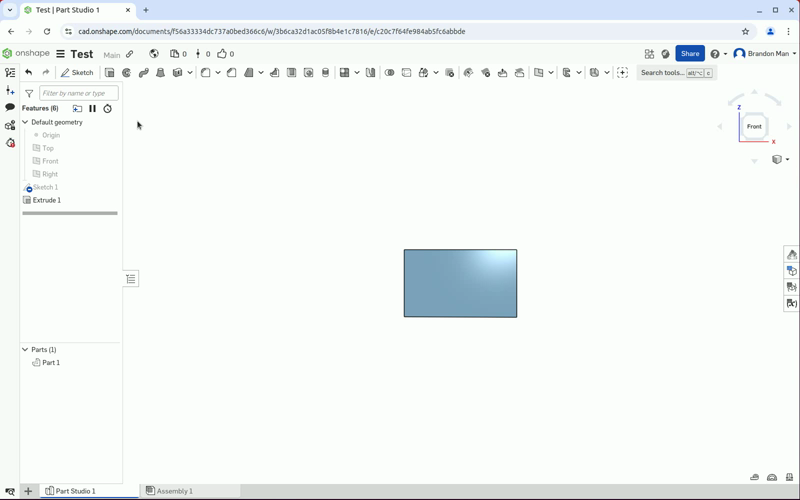
key(shift+h)
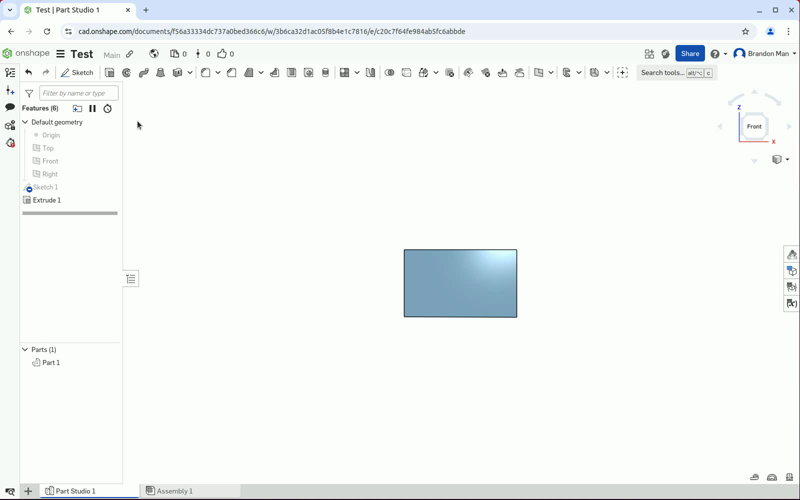
mouse_move(73, 189)
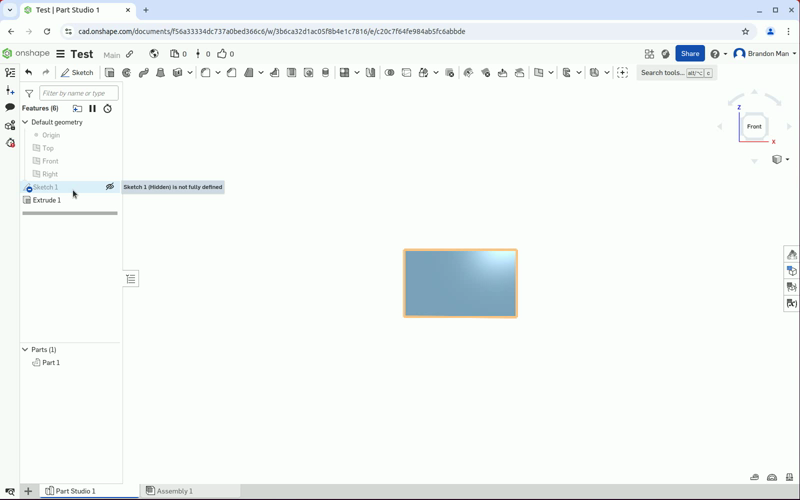
click(73, 189)
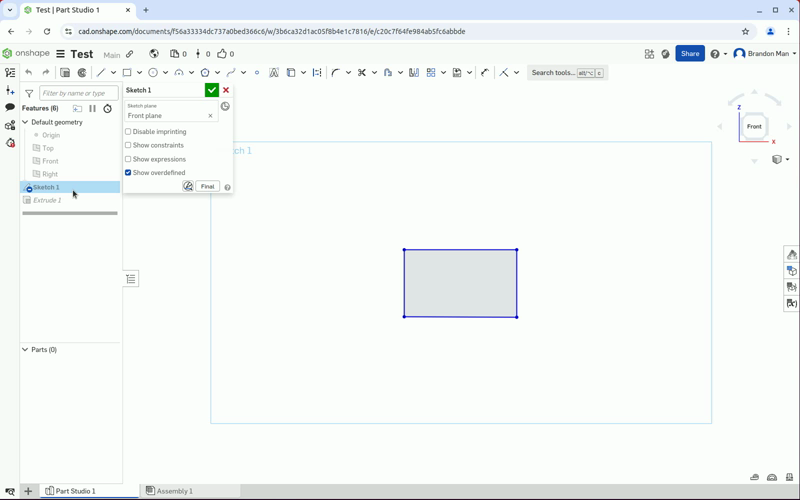
mouse_move(229, 92)
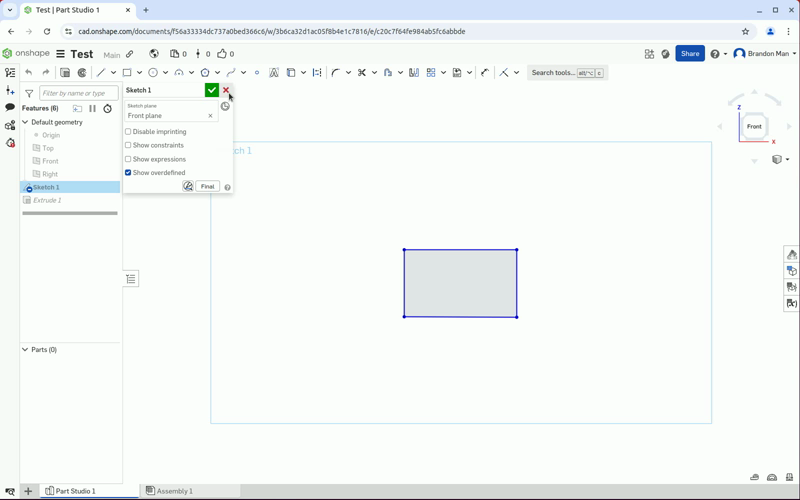
click(229, 92)
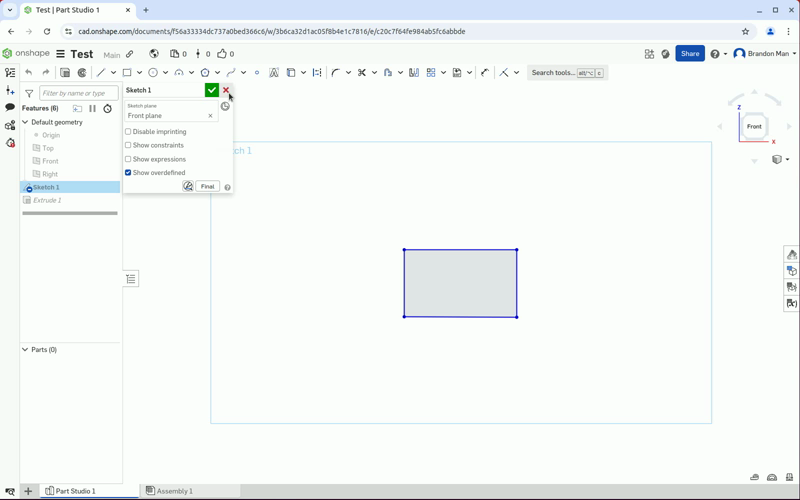
key(shift+s)
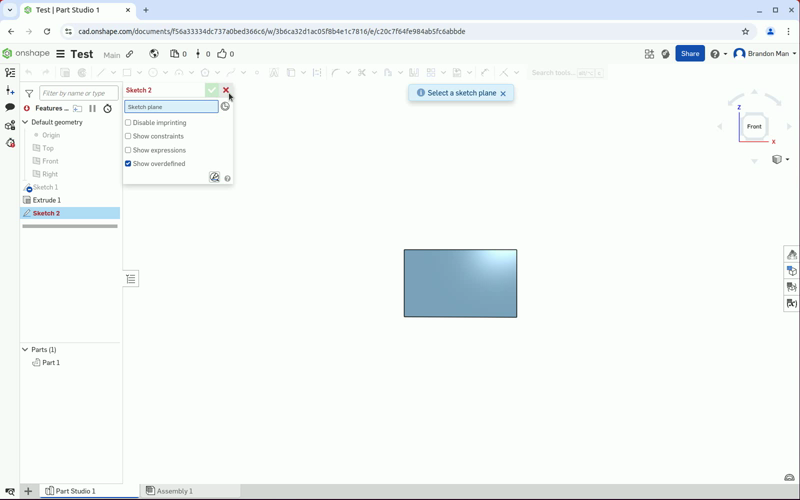
mouse_move(73, 163)
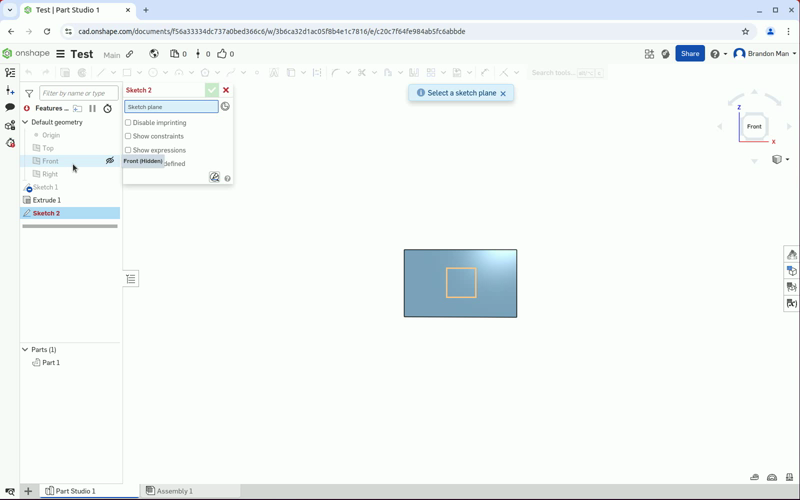
click(73, 163)
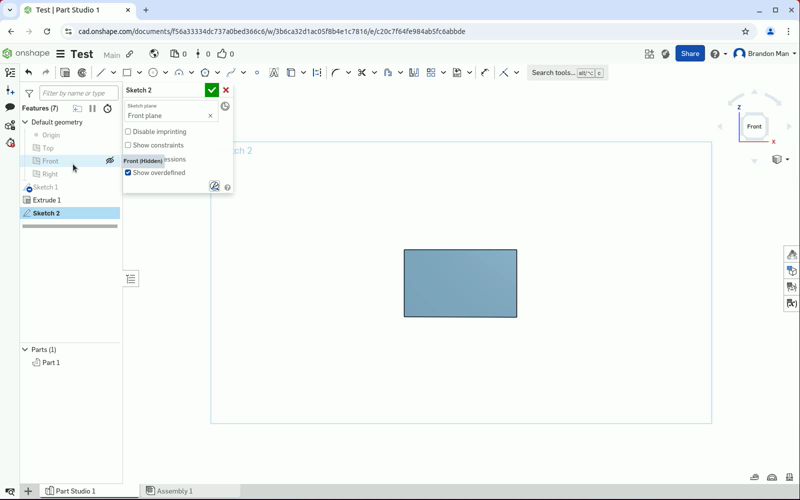
mouse_move(73, 352)
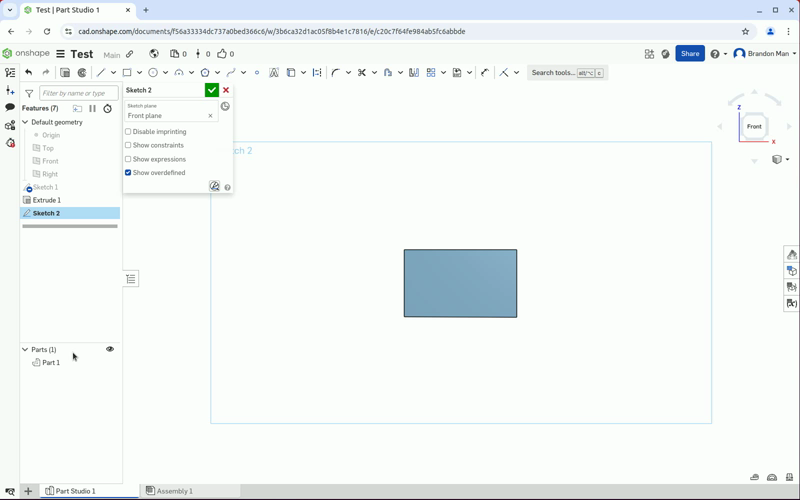
key(y)
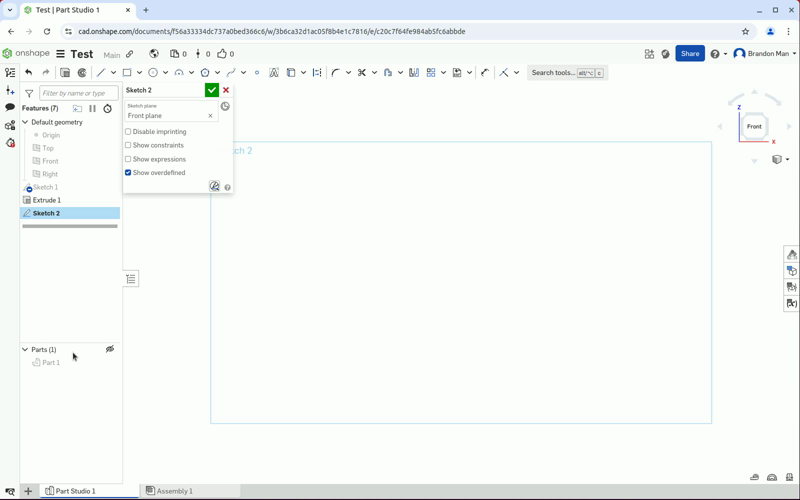
key(l)
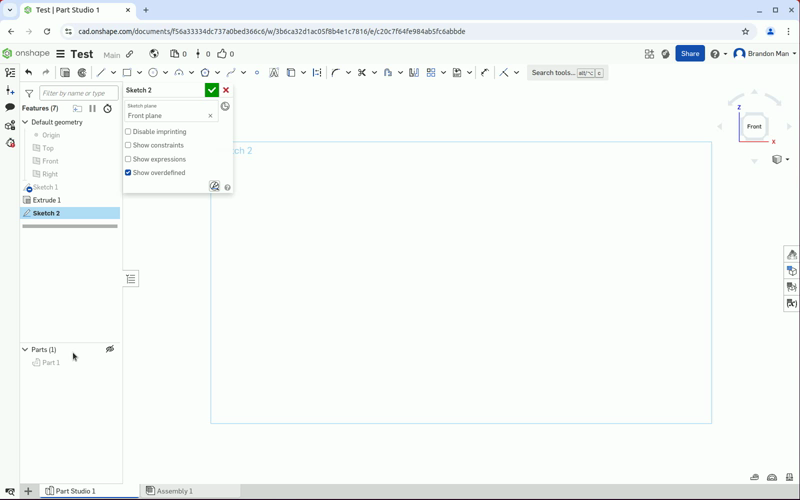
key_down(shift)
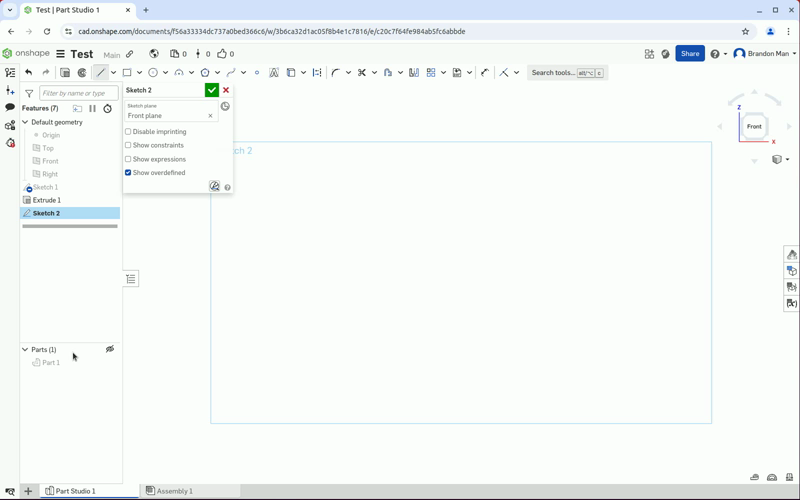
mouse_move(404, 316)
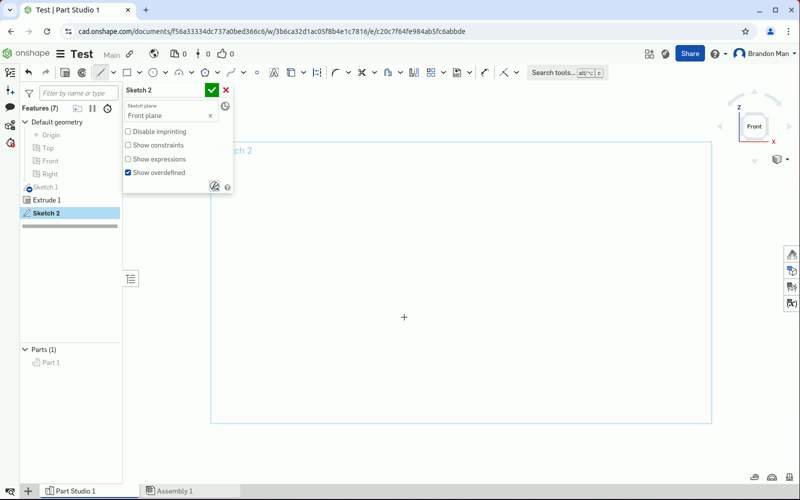
click(404, 316)
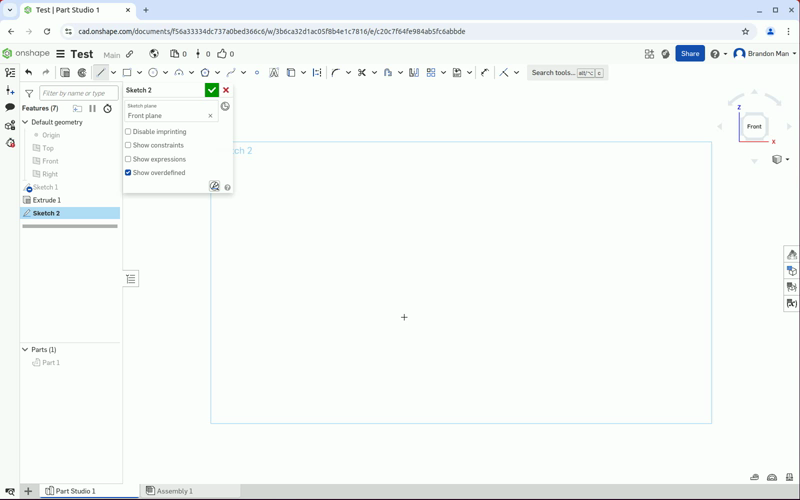
key_up(shift)
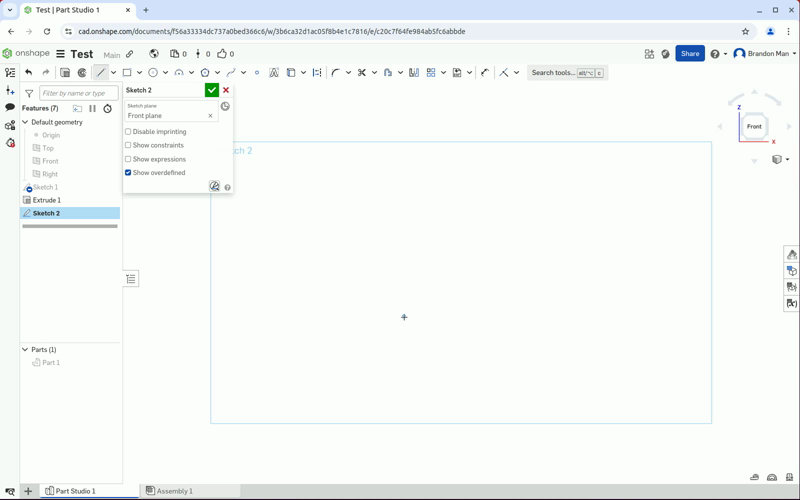
key_down(shift)
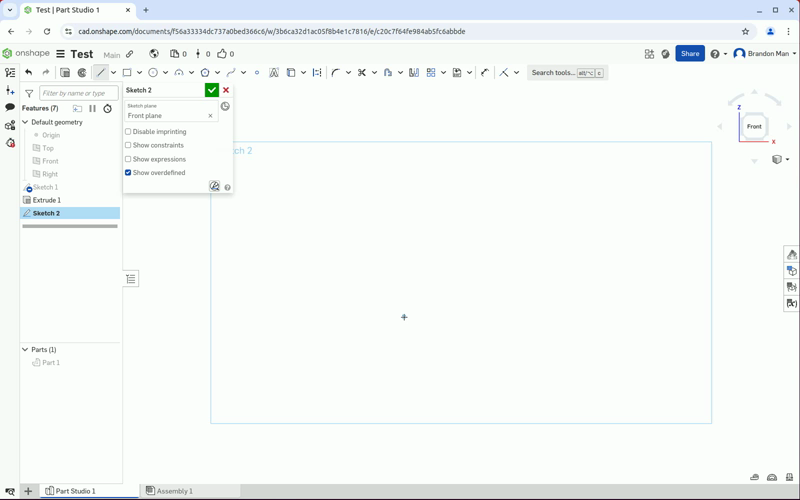
mouse_move(516, 317)
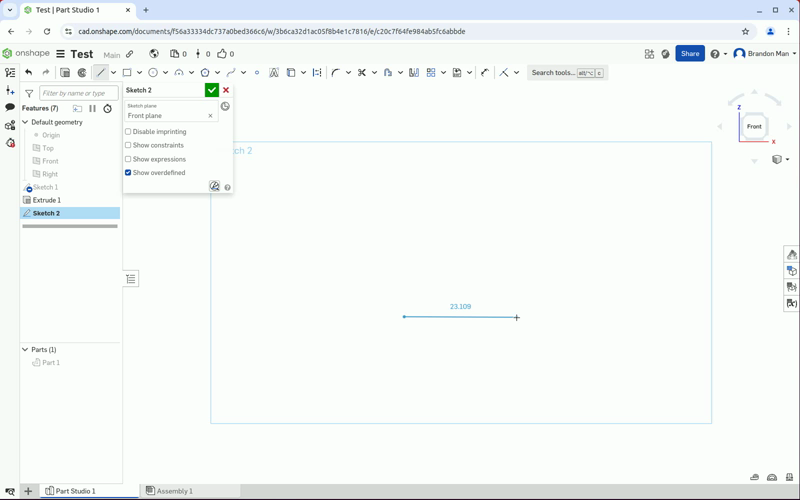
click(516, 317)
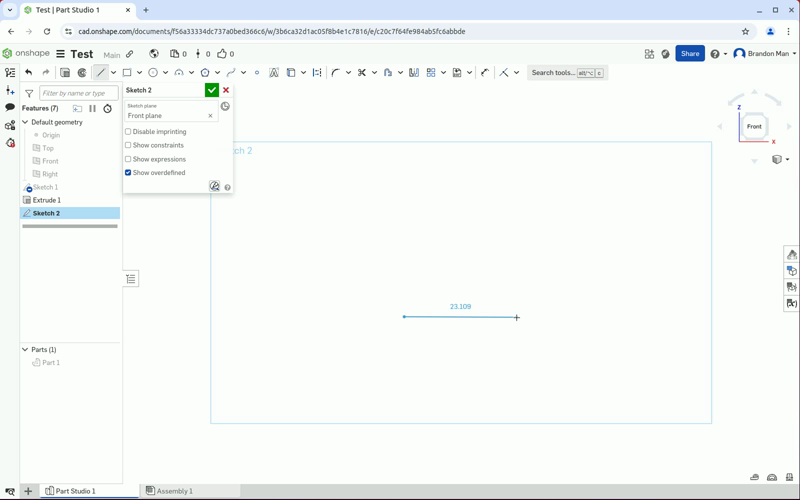
key_up(shift)
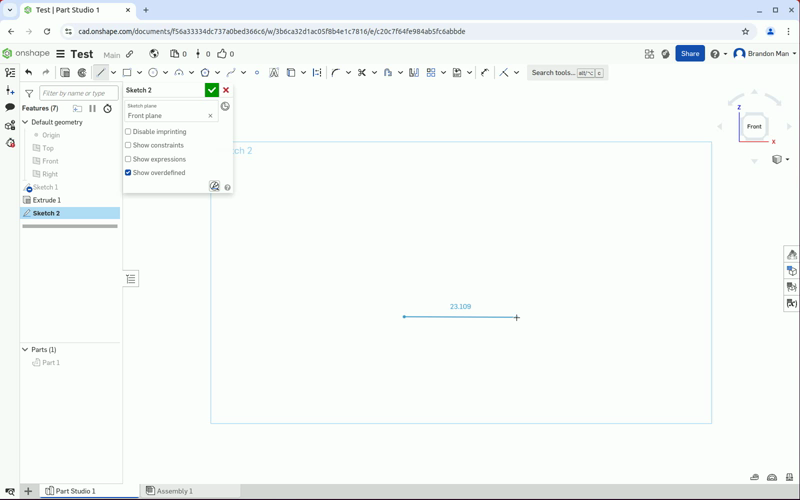
key_down(shift)
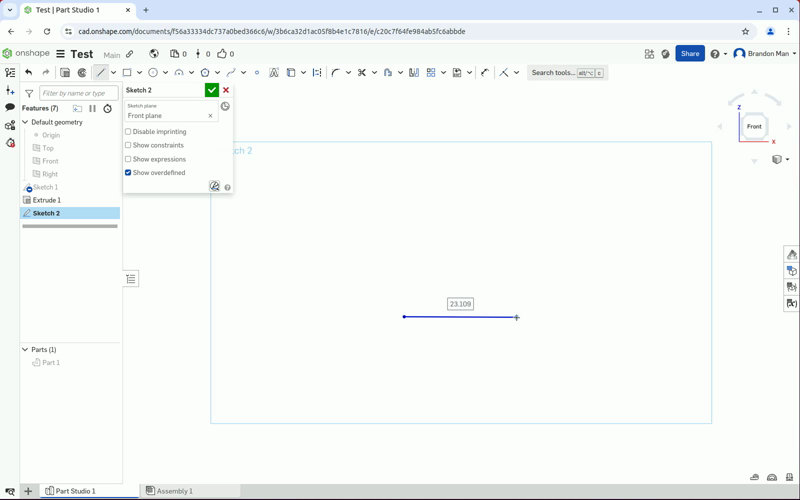
mouse_move(546, 317)
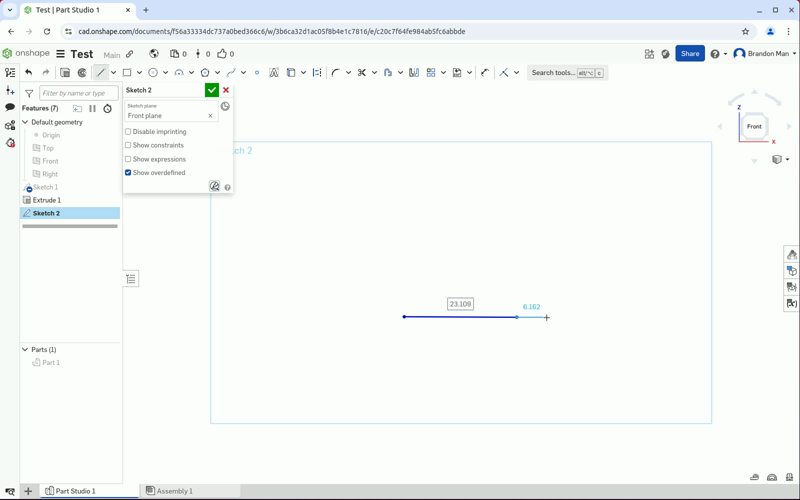
mouse_move(516, 294)
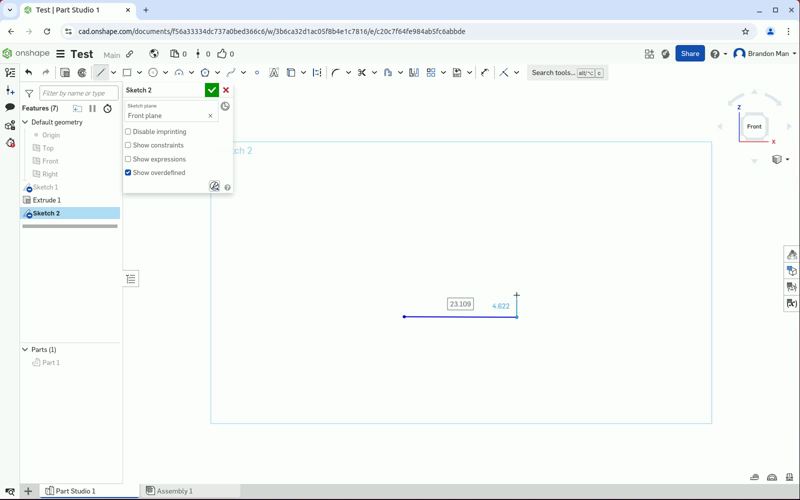
click(516, 294)
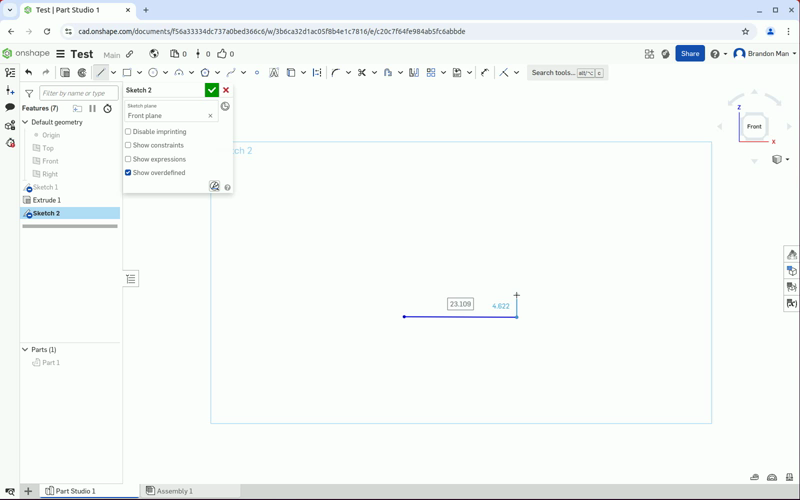
key_up(shift)
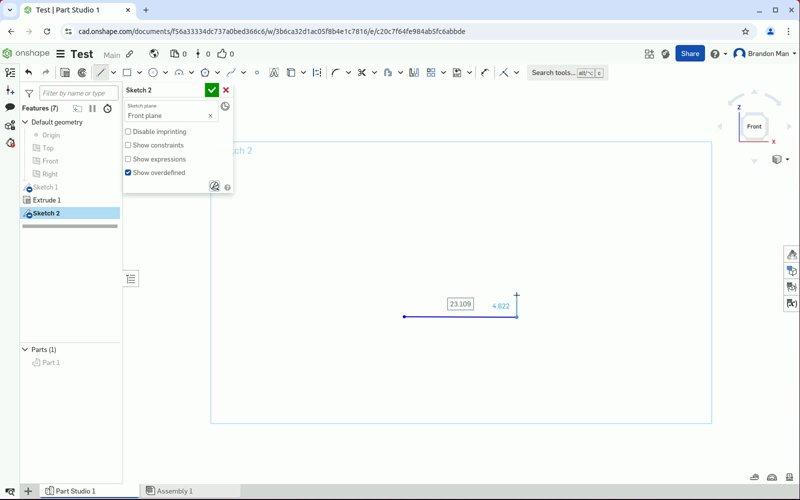
key_down(shift)
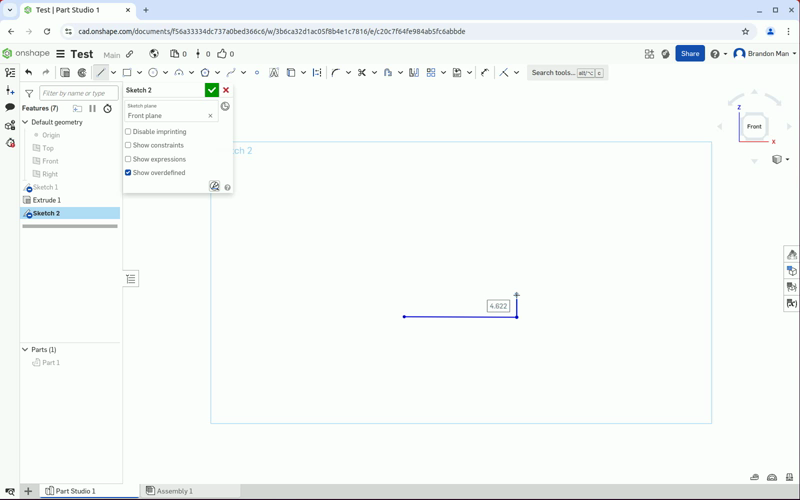
mouse_move(404, 294)
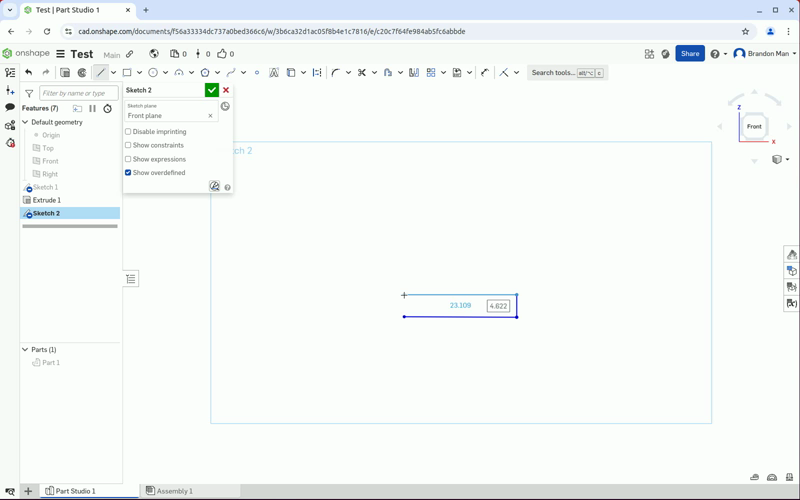
click(404, 294)
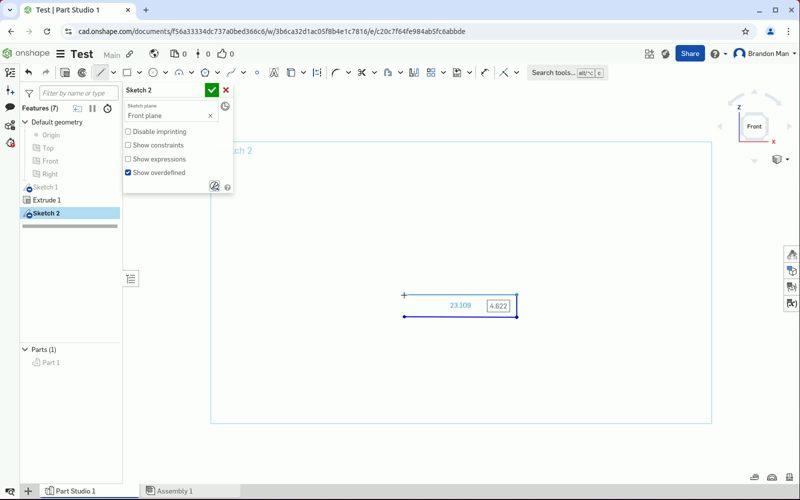
key_up(shift)
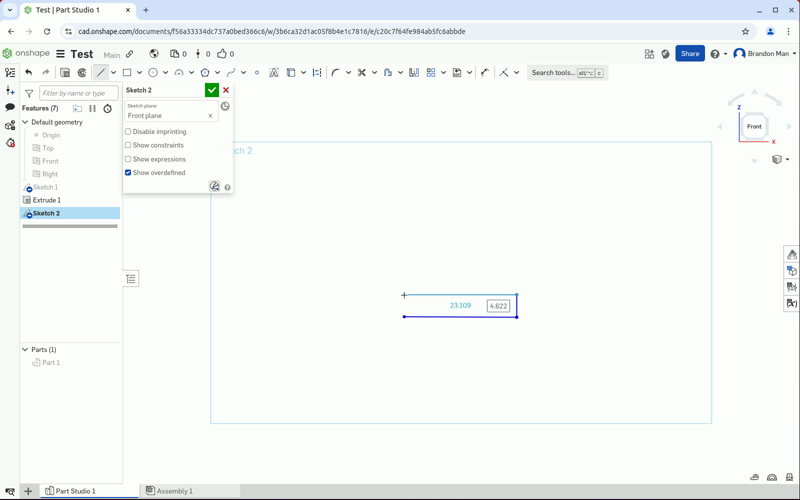
mouse_move(434, 294)
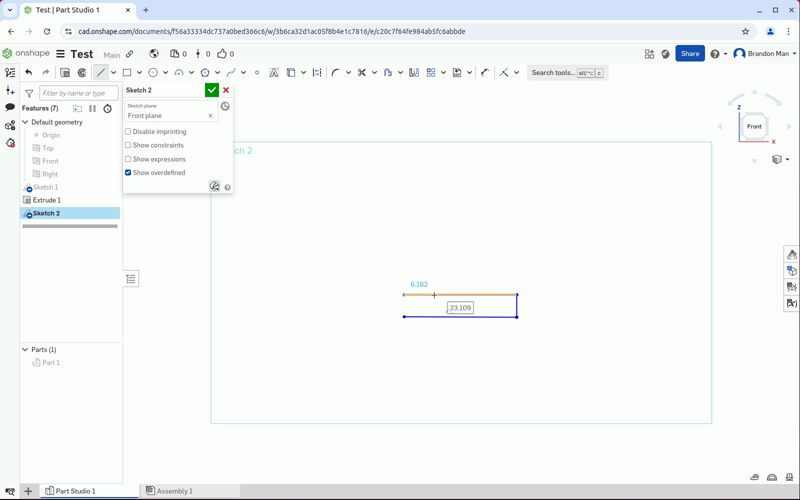
key_down(shift)
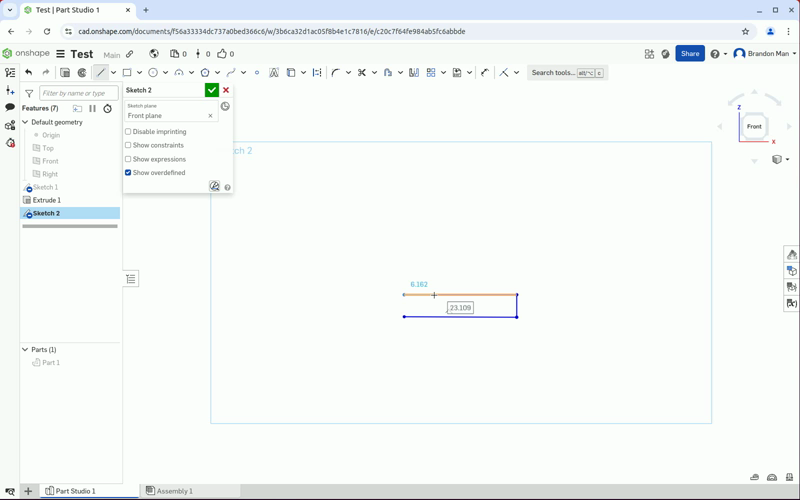
mouse_move(404, 316)
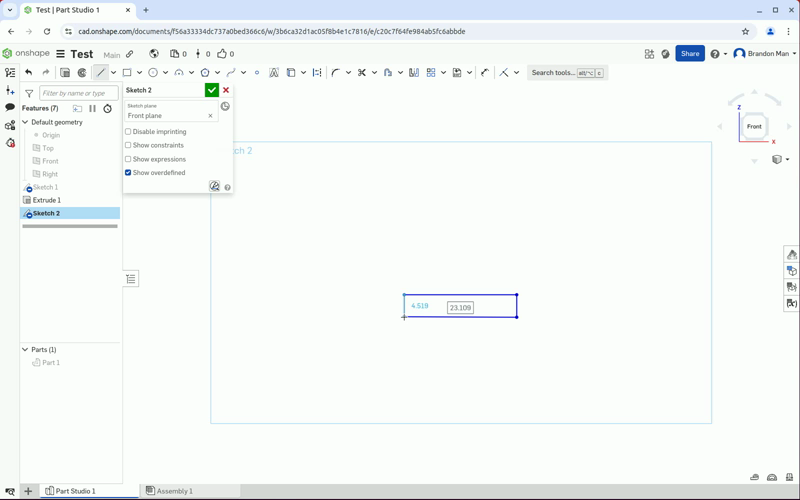
key_up(shift)
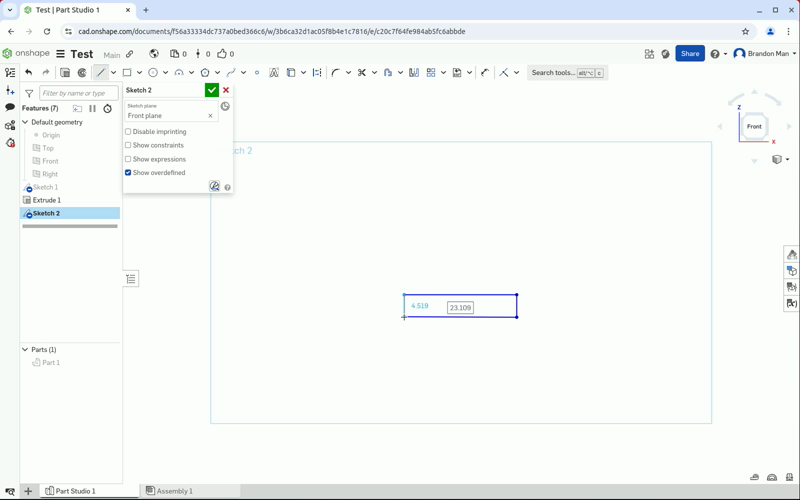
click(404, 316)
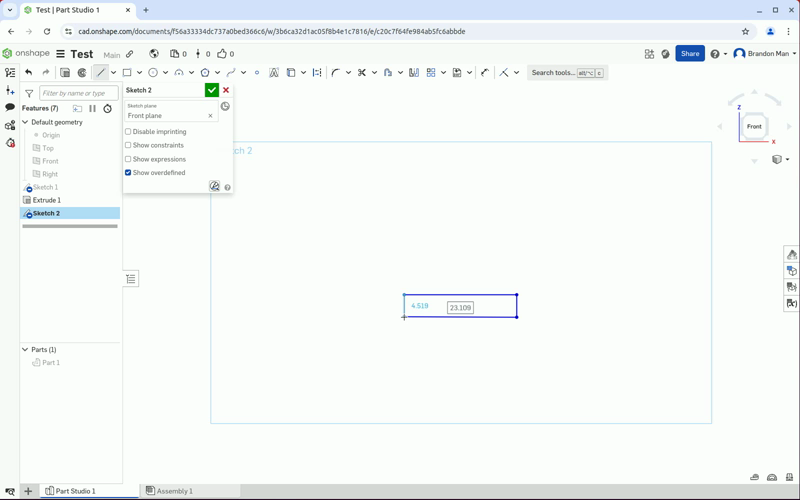
key(esc)
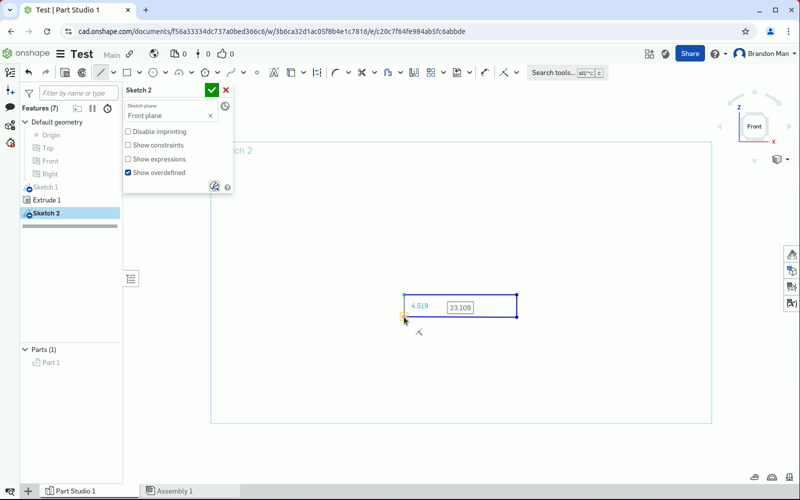
mouse_move(471, 306)
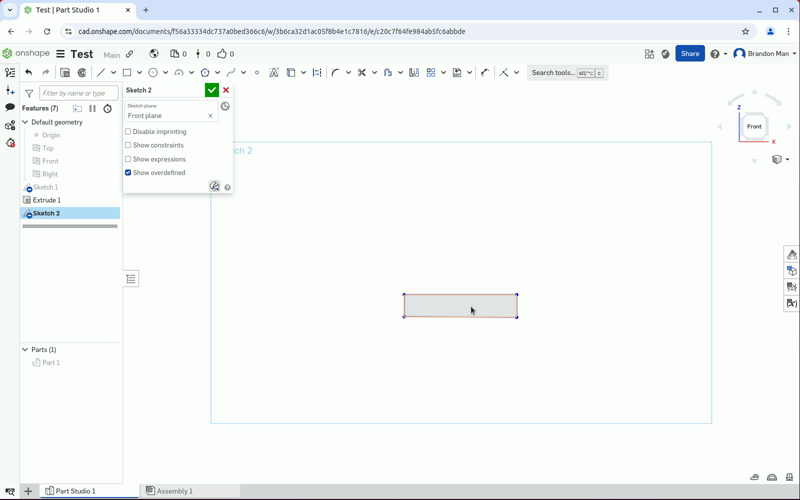
click(471, 306)
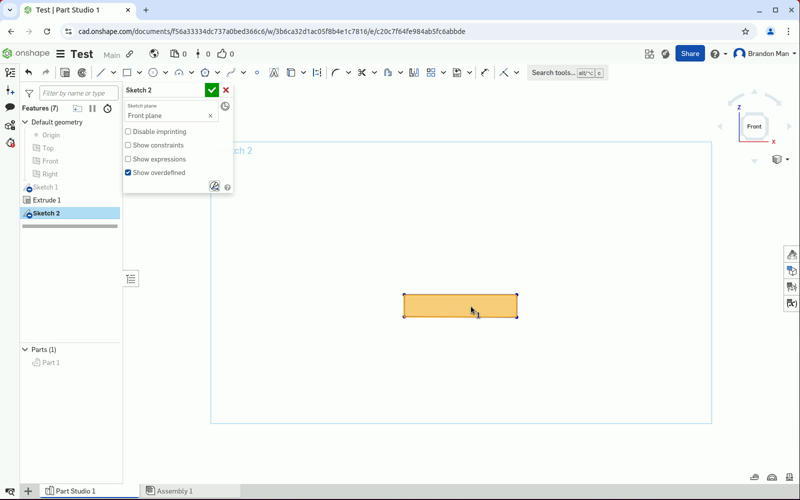
mouse_move(73, 352)
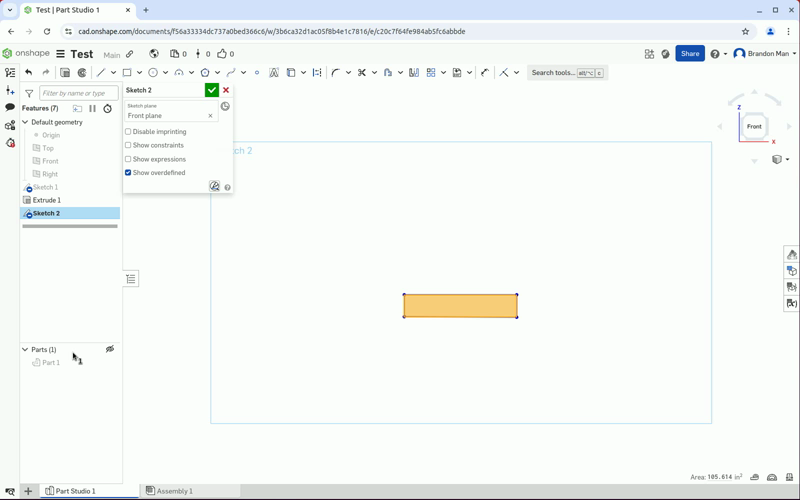
key(shift+y)
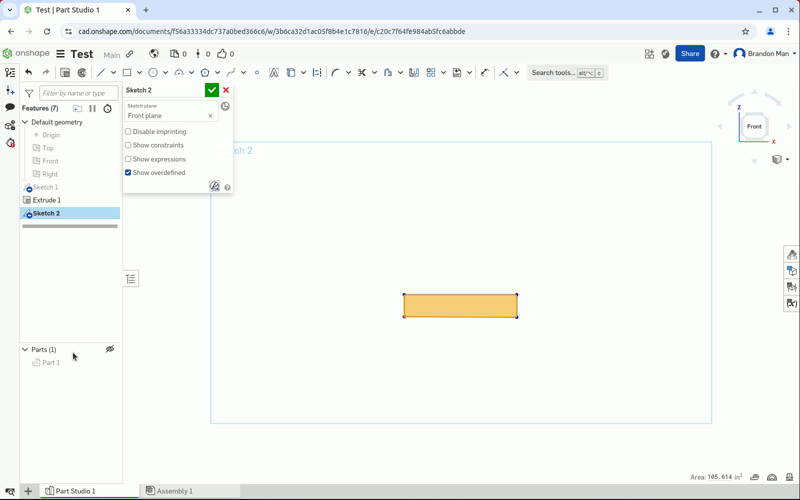
key(shift+e)
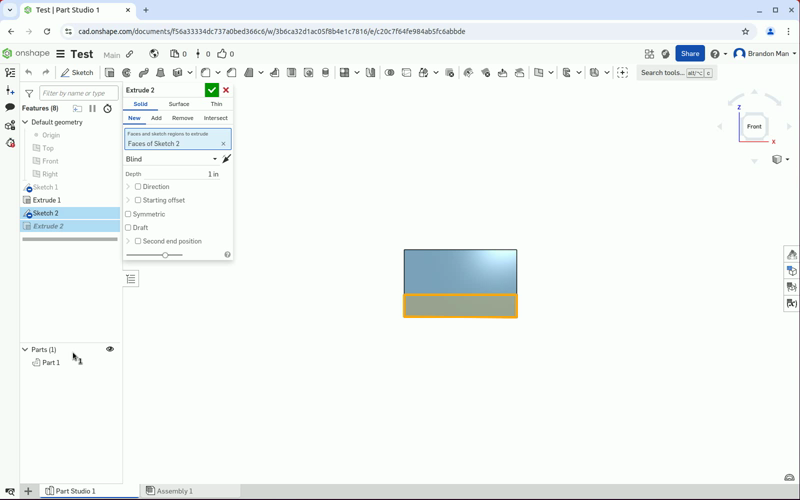
mouse_move(143, 106)
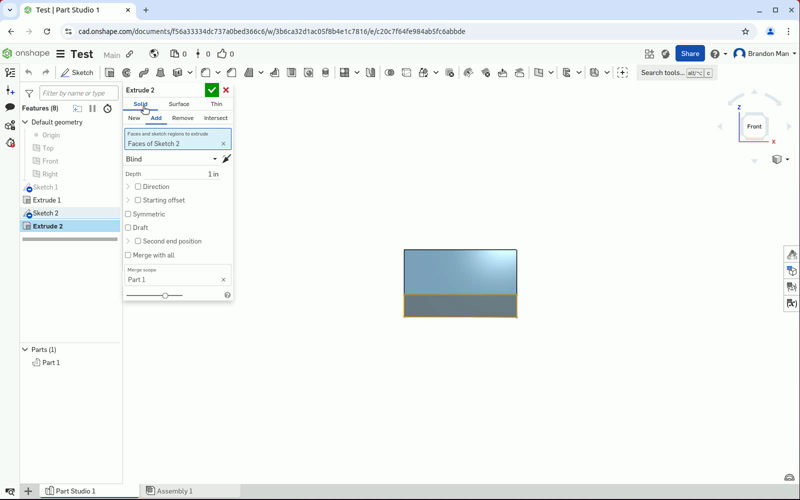
click(143, 106)
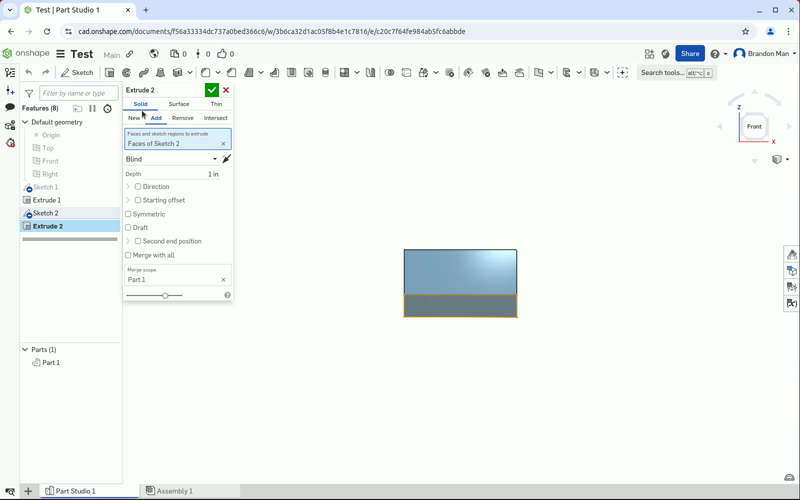
mouse_move(137, 120)
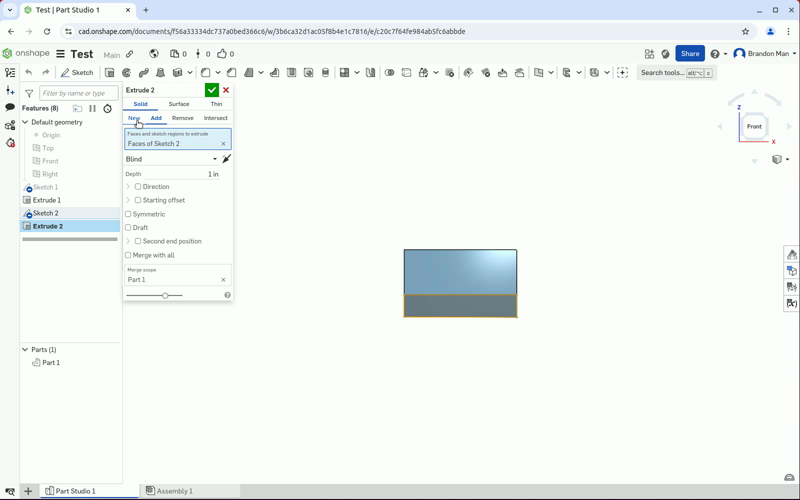
click(137, 120)
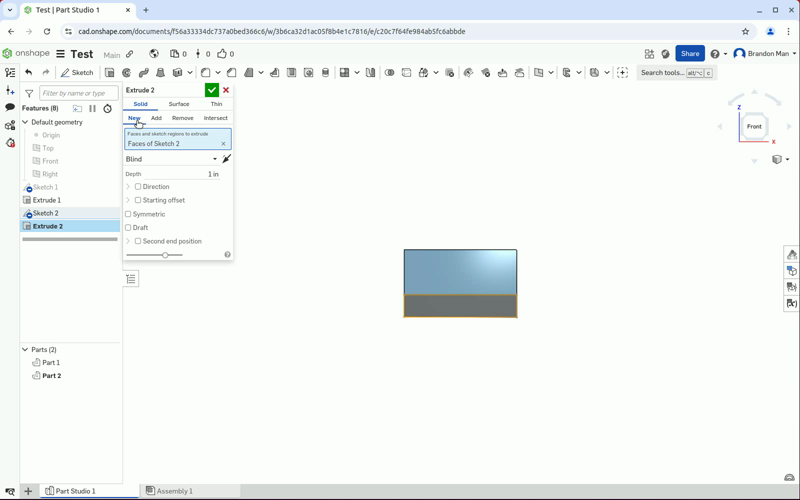
key(tab, 4)
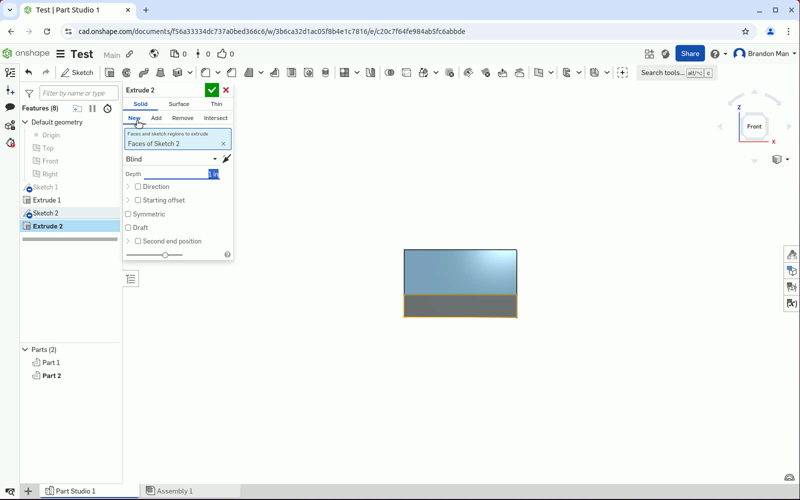
text(23.108)
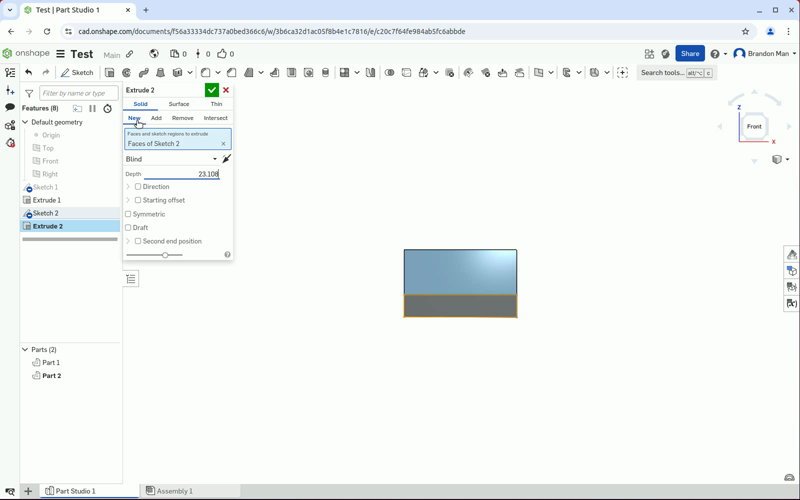
key(enter)
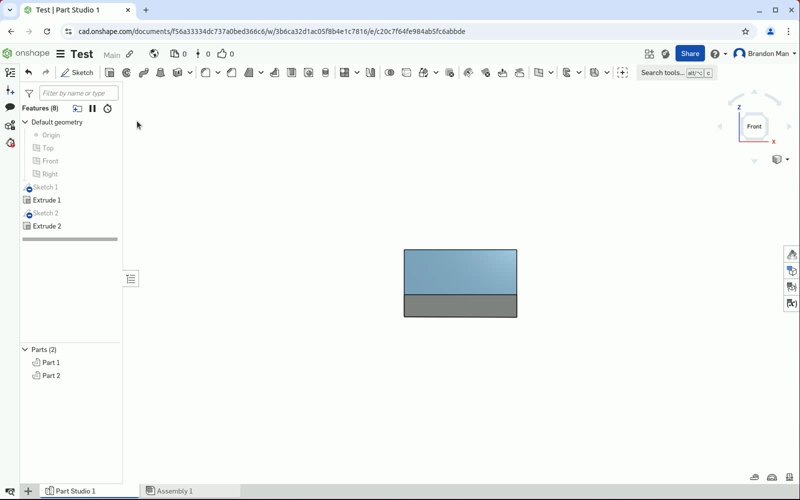
key(shift+h)
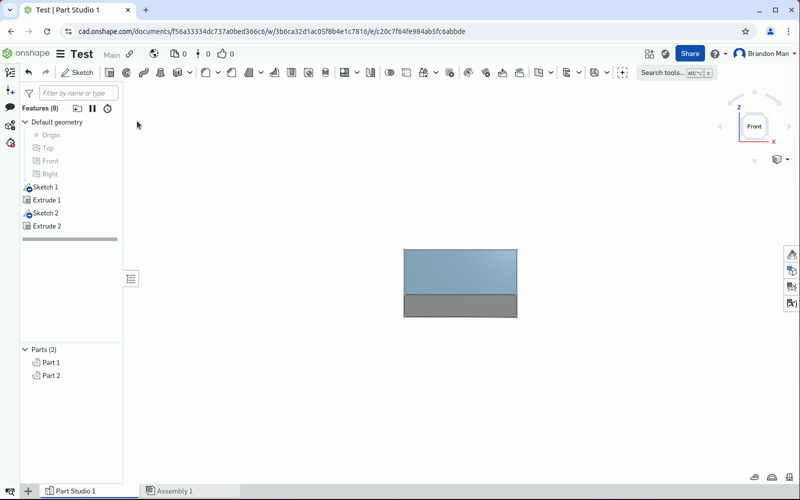
key(shift+h)
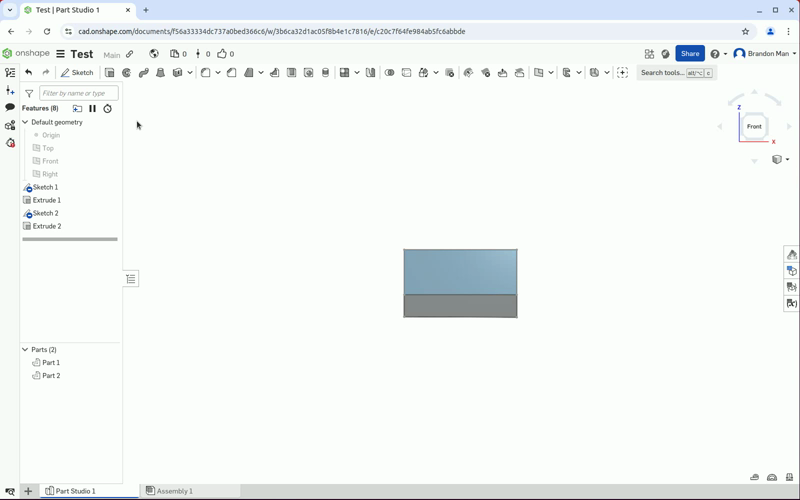
key(shift+7)
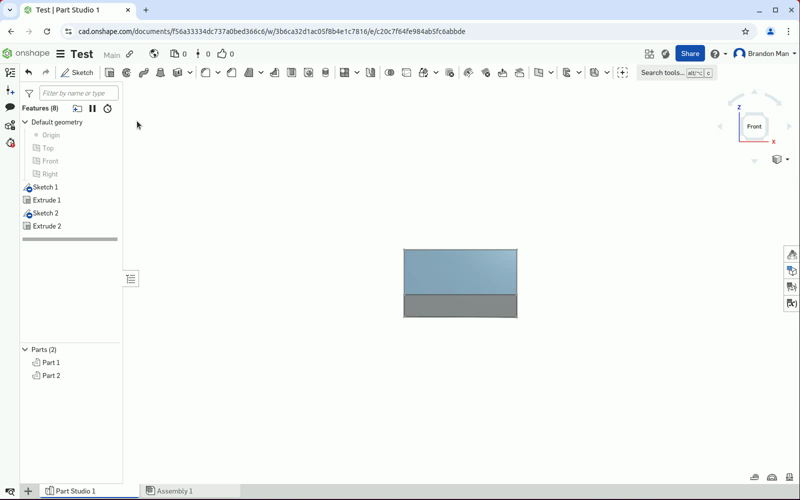
key(left, 2)
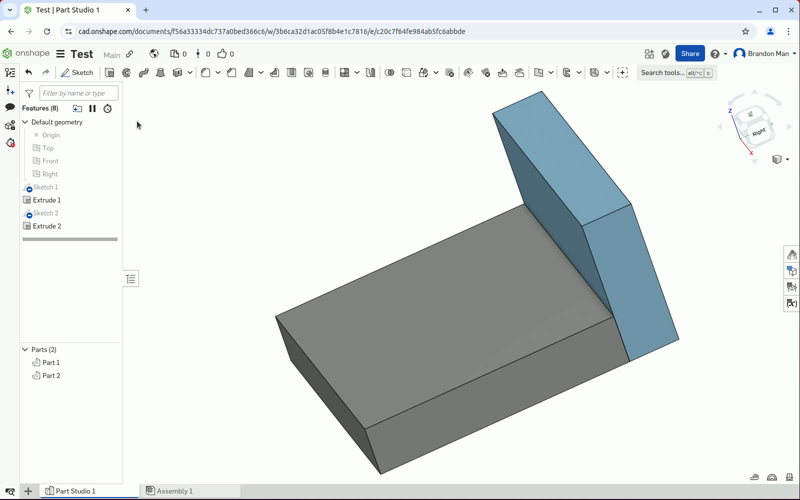
key(down, 2)
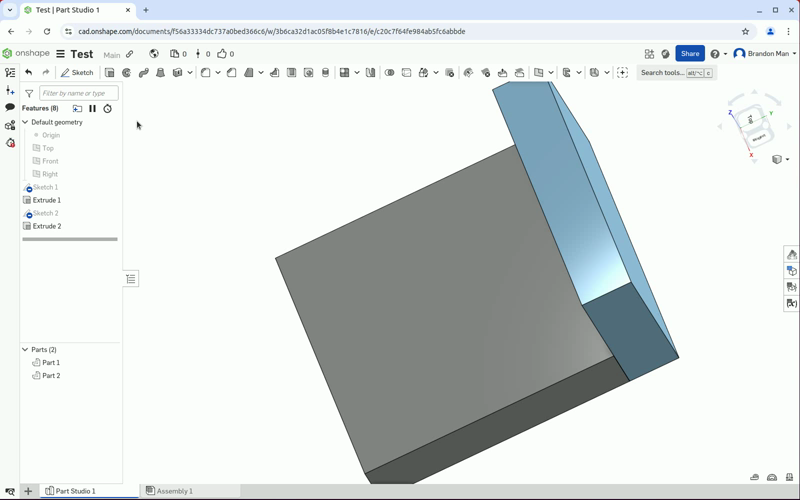
key(up, 2)
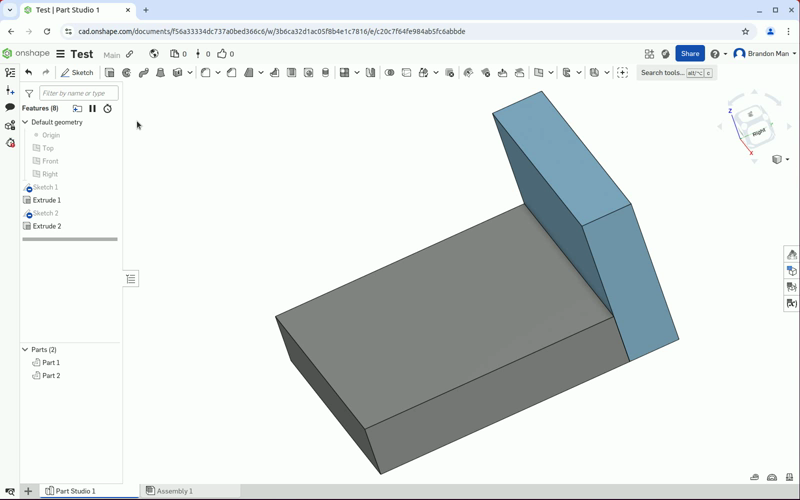
key(right, 2)
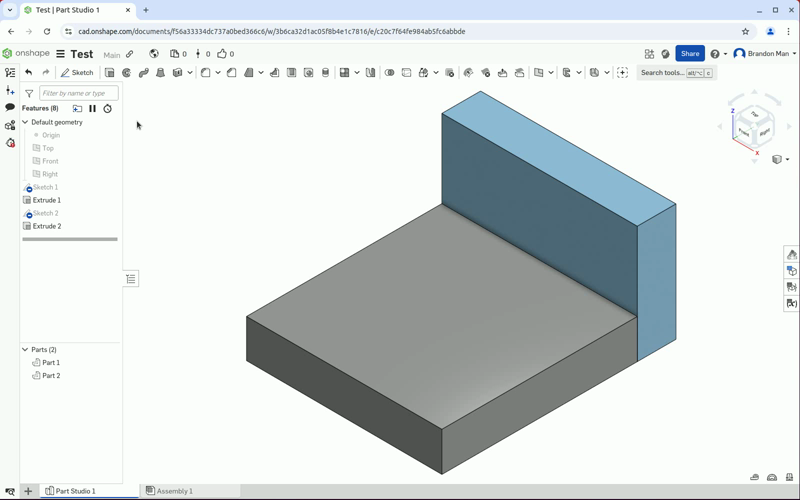
mouse_move(73, 189)
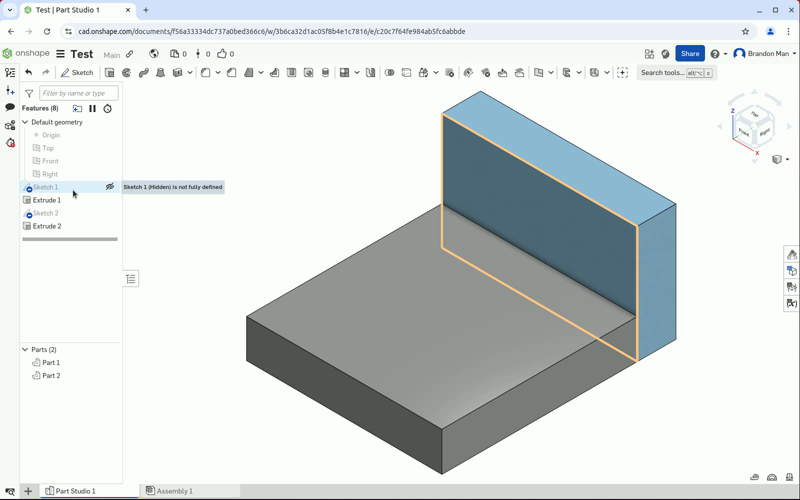
click(73, 189)